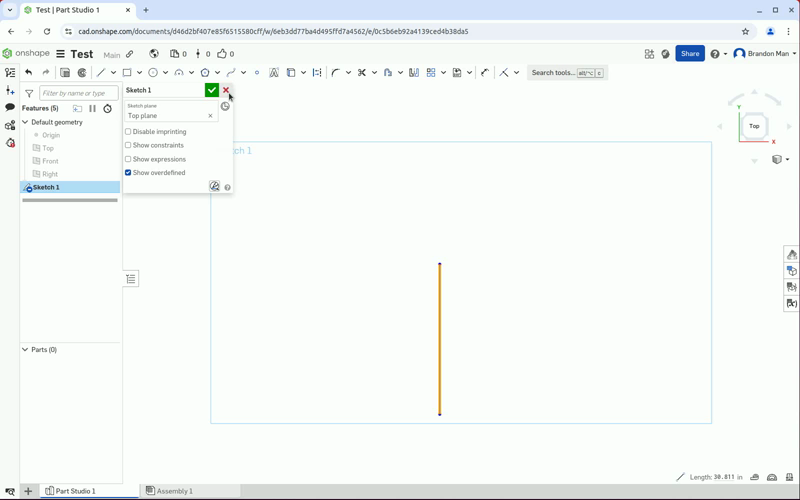
key(shift+h)
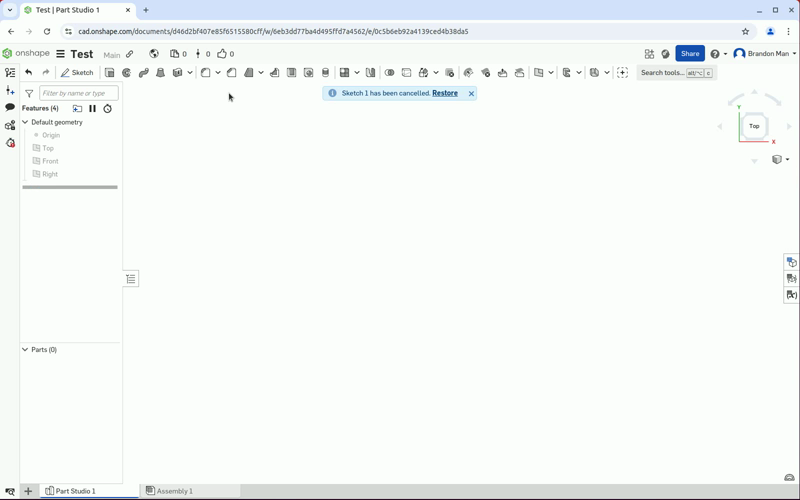
mouse_move(73, 352)
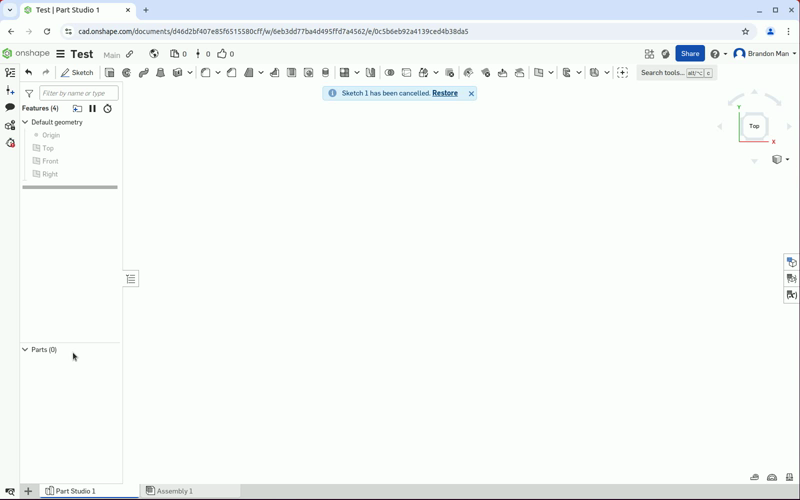
key(y)
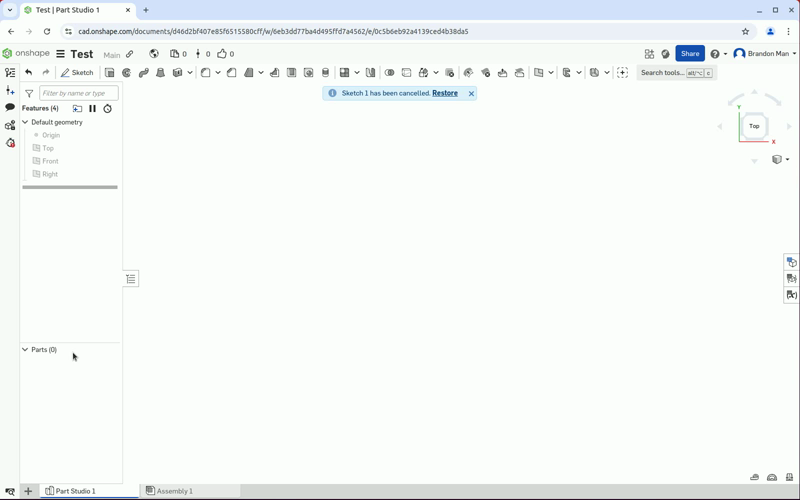
key(shift+p)
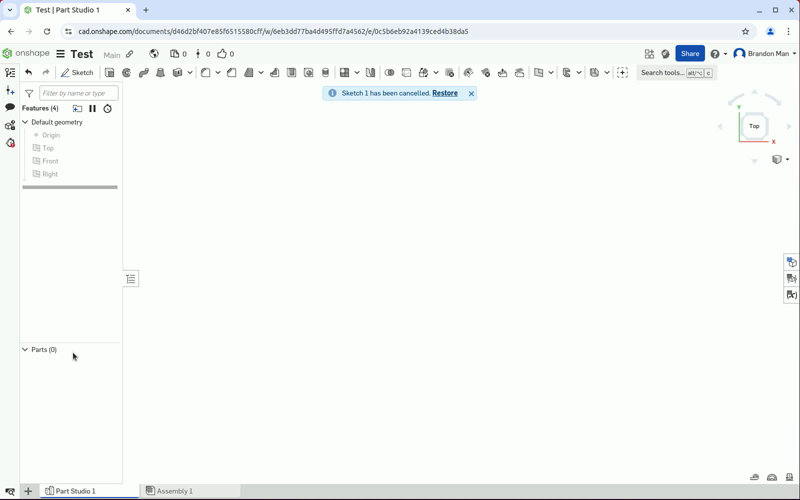
key(space)
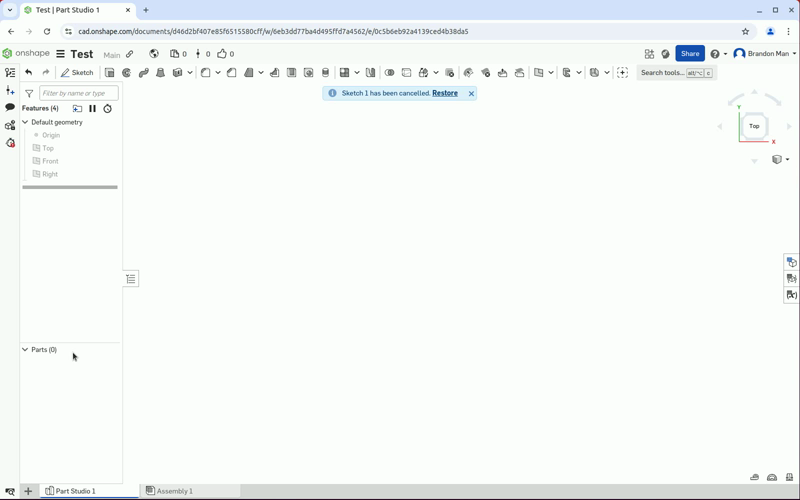
key_down(shift)
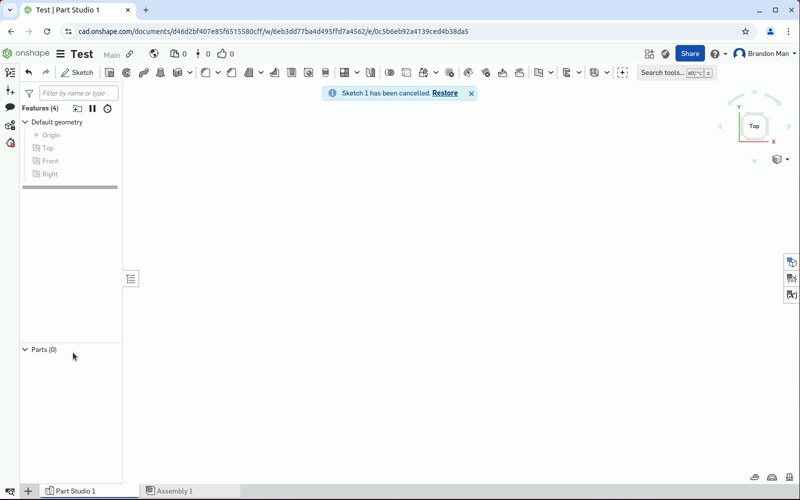
key(up)
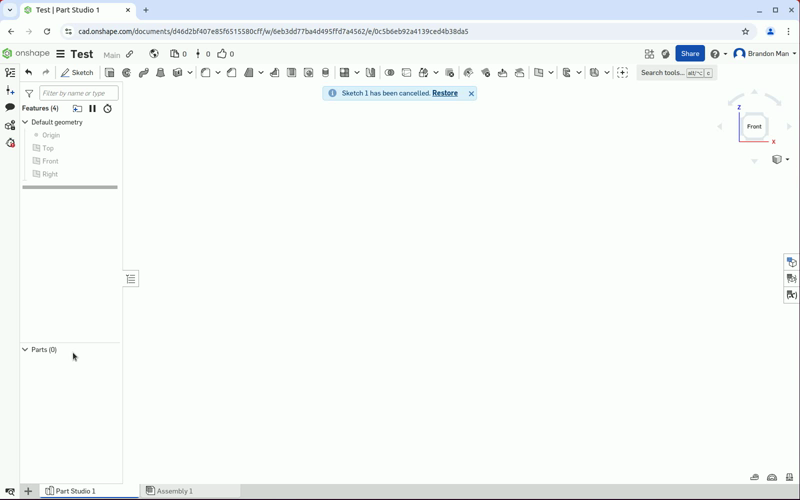
key_up(shift)
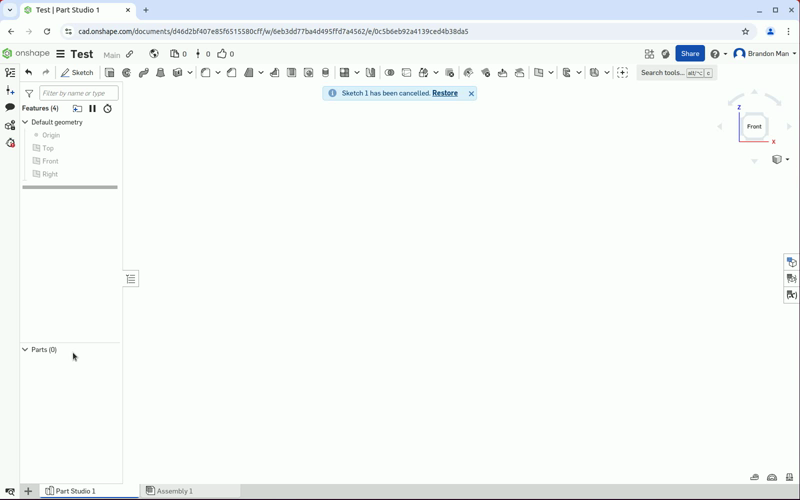
mouse_move(73, 352)
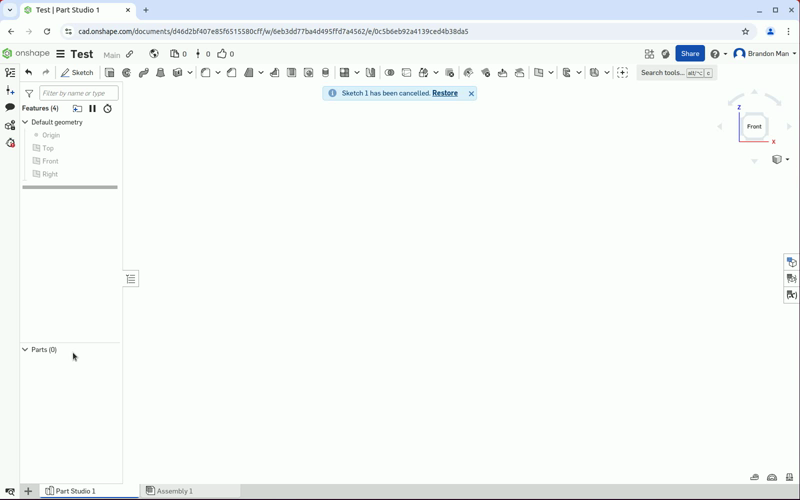
key(shift+y)
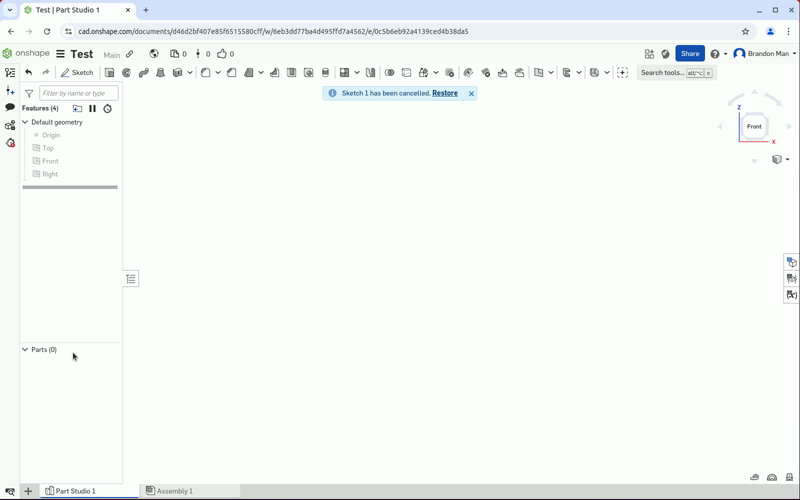
key(shift+s)
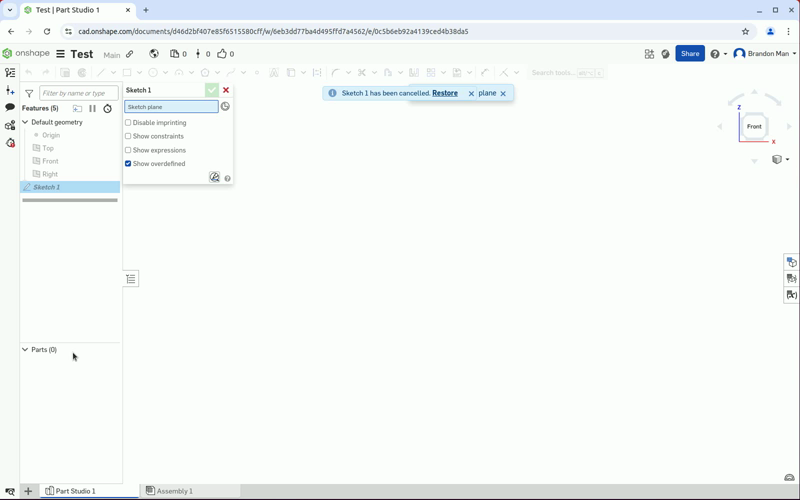
mouse_move(73, 163)
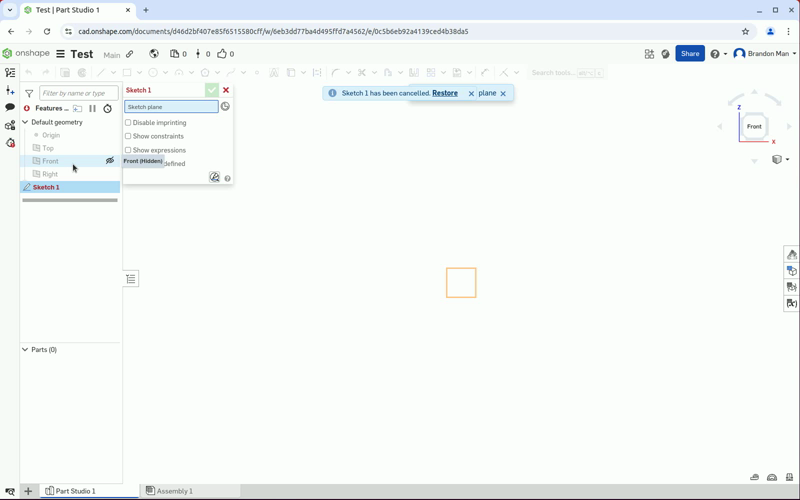
click(73, 163)
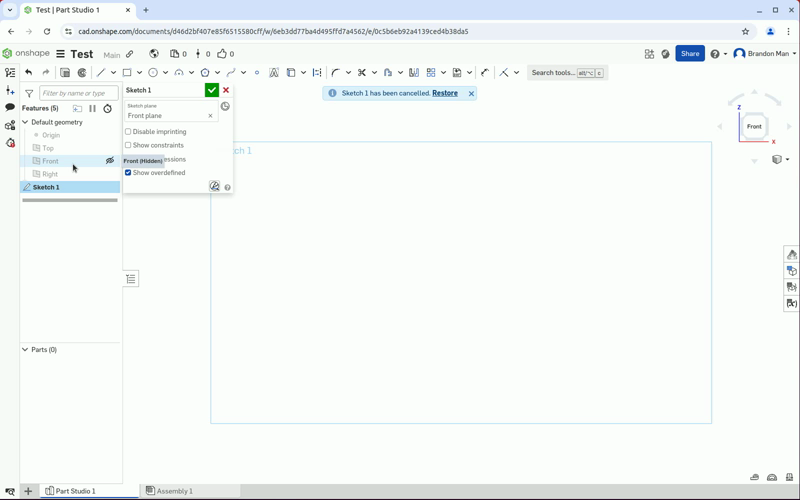
mouse_move(73, 352)
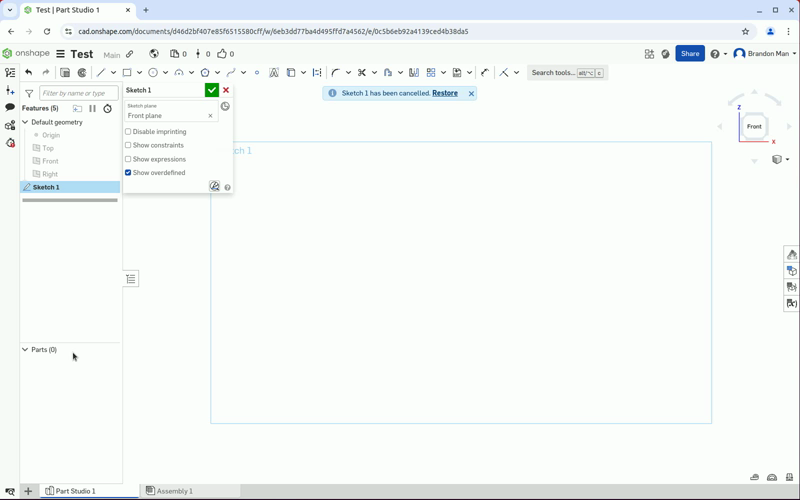
key(y)
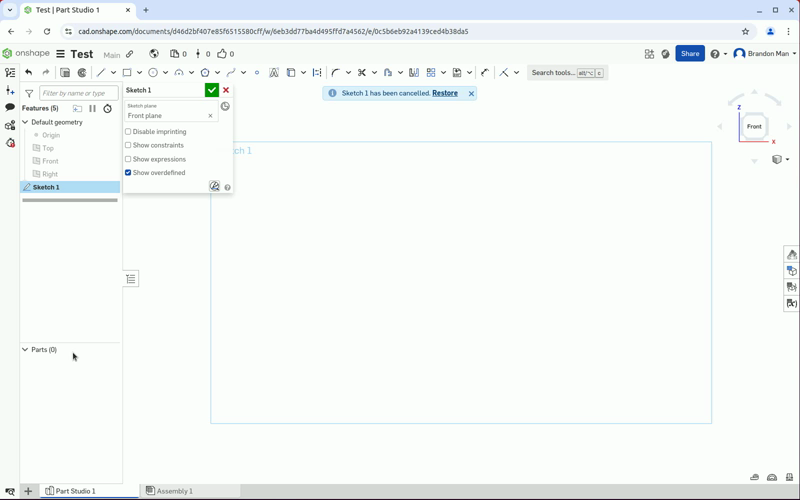
key(l)
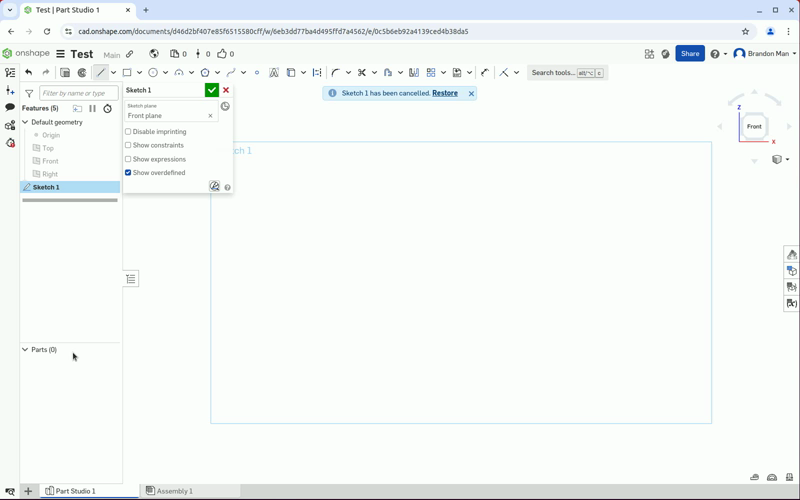
key_down(shift)
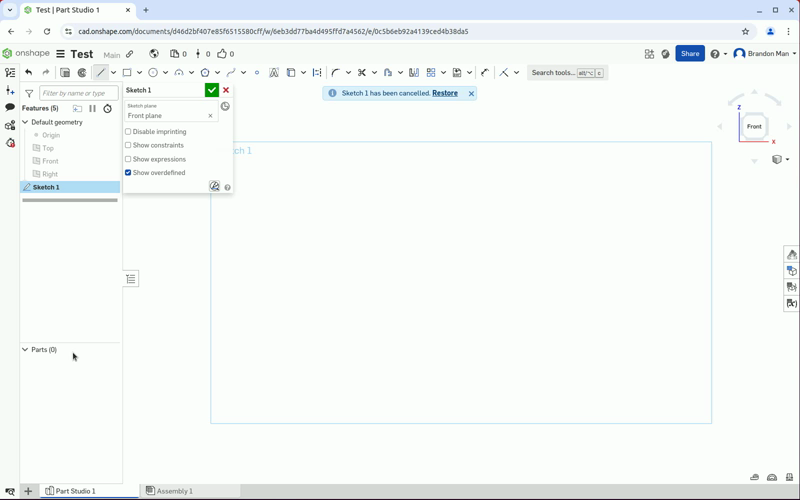
mouse_move(432, 282)
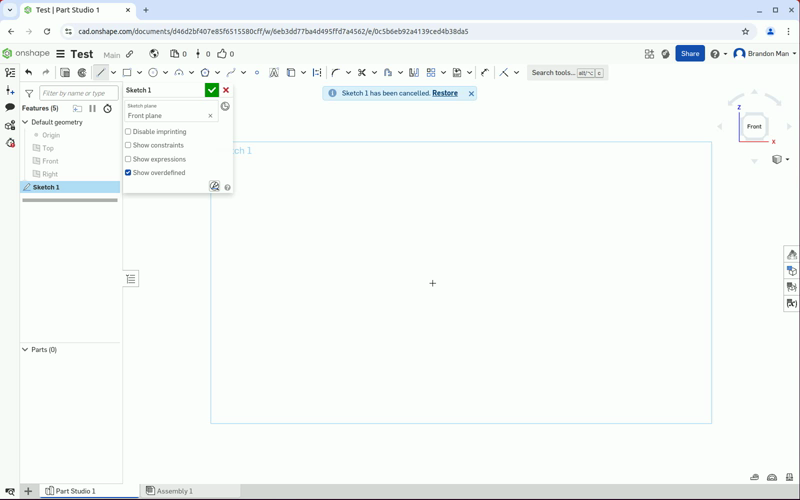
click(432, 282)
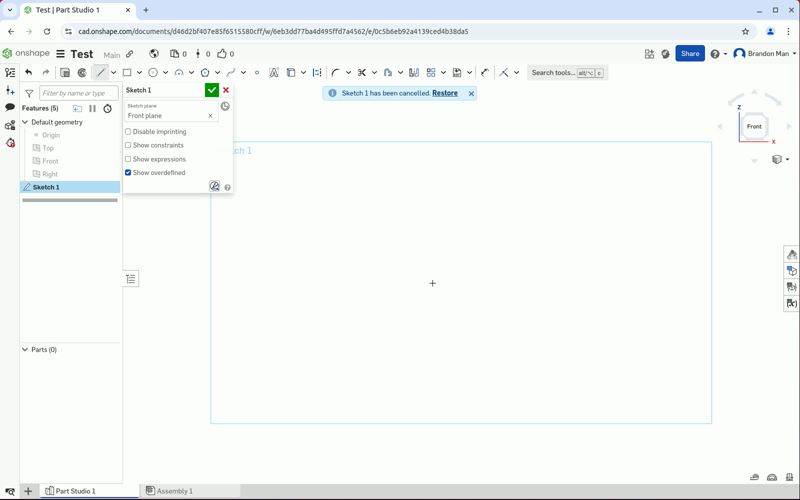
key_up(shift)
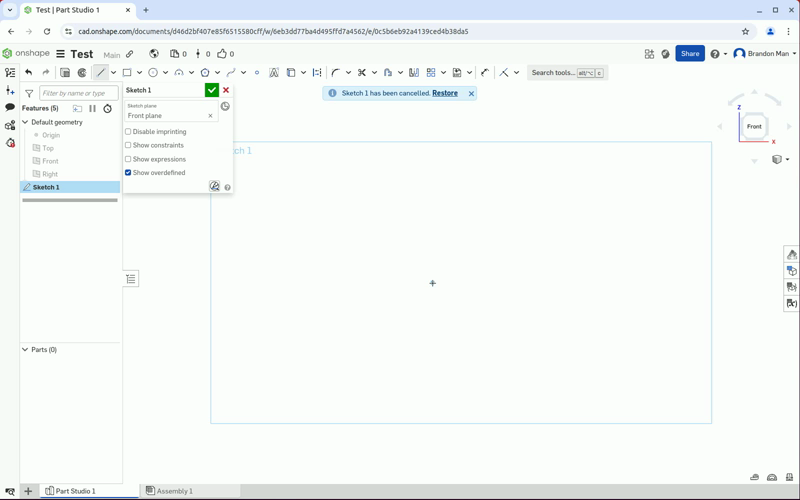
key_down(shift)
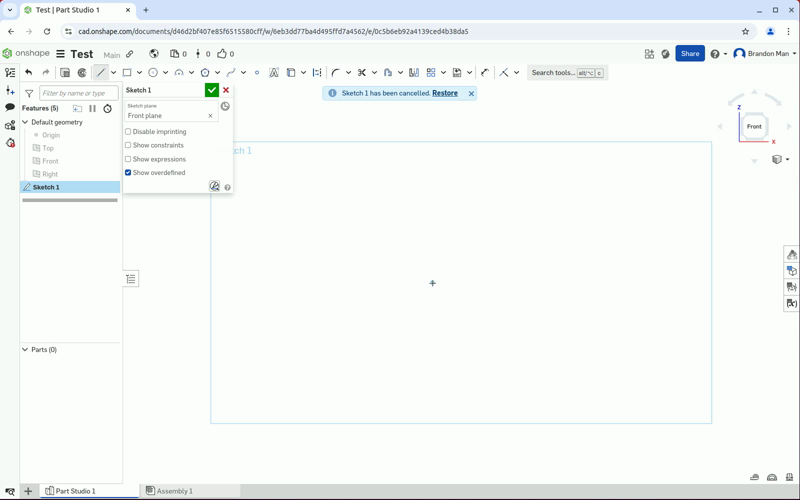
mouse_move(462, 282)
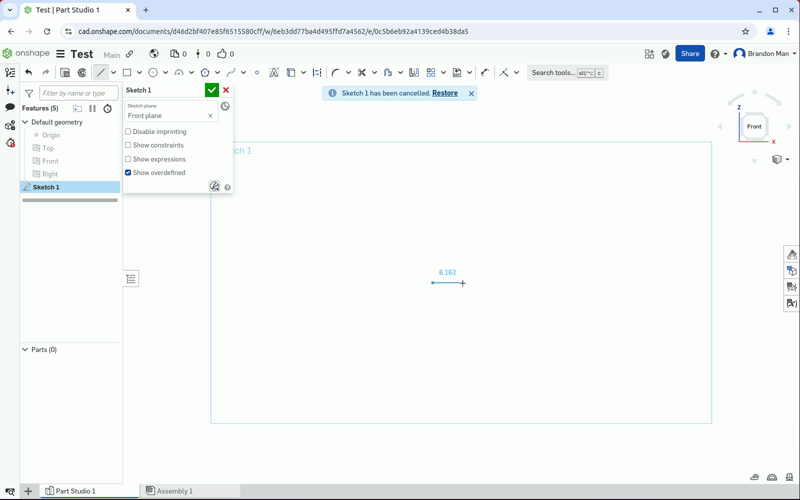
mouse_move(461, 282)
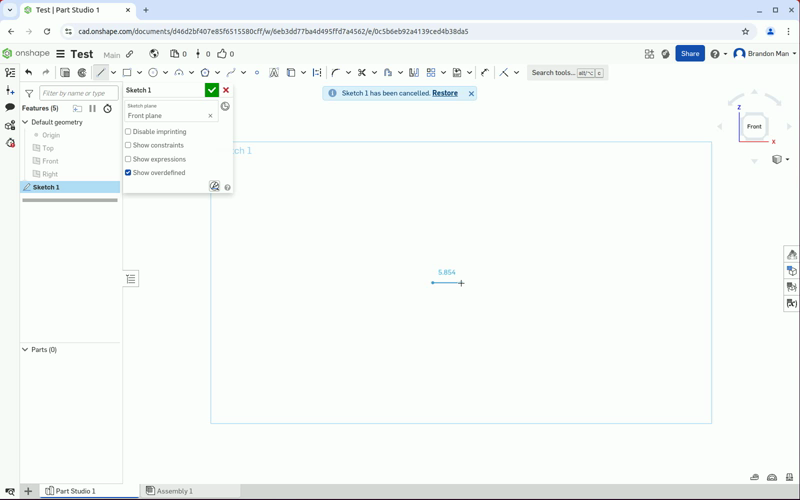
click(461, 282)
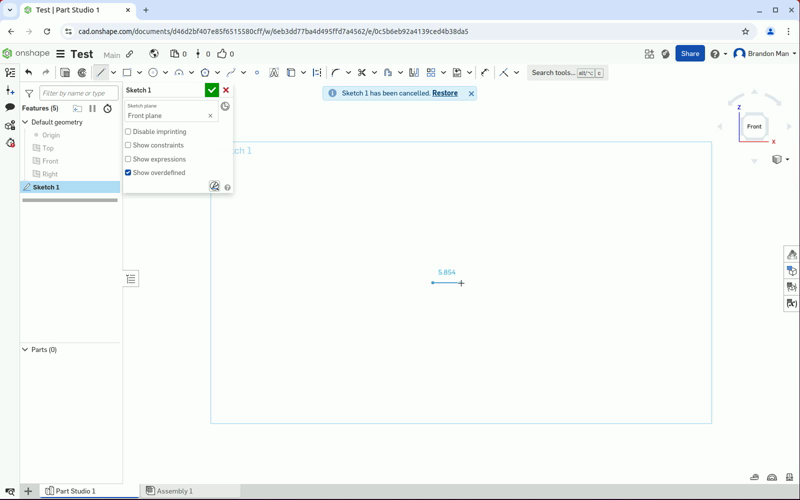
key_up(shift)
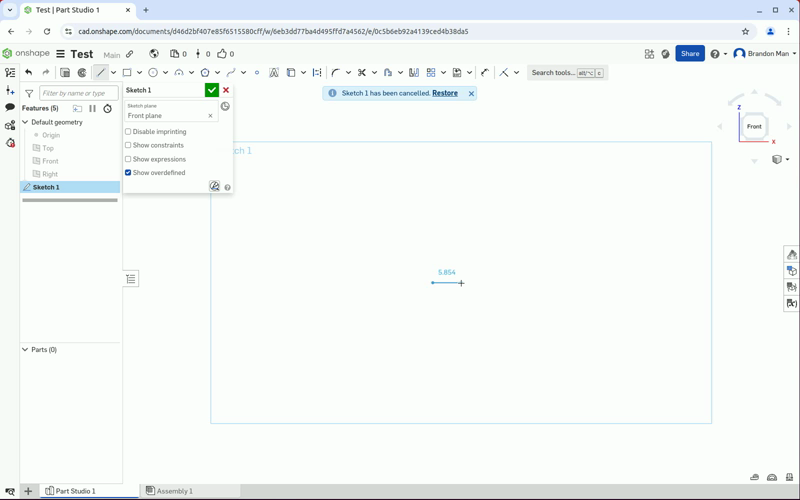
key_down(shift)
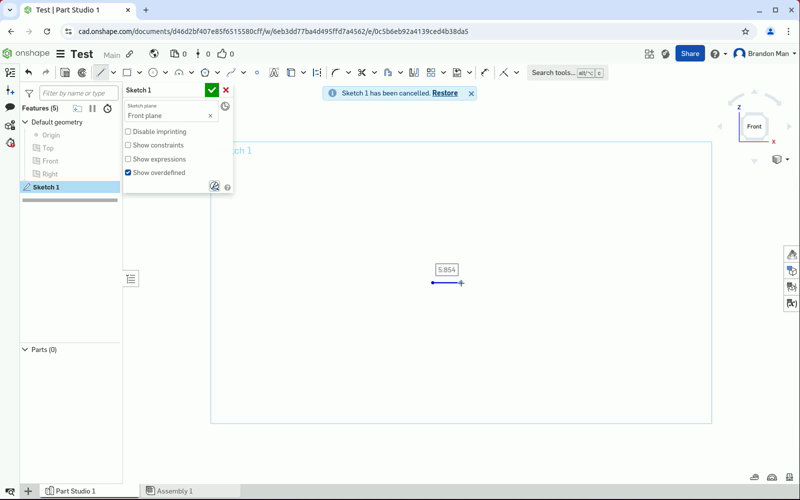
mouse_move(461, 198)
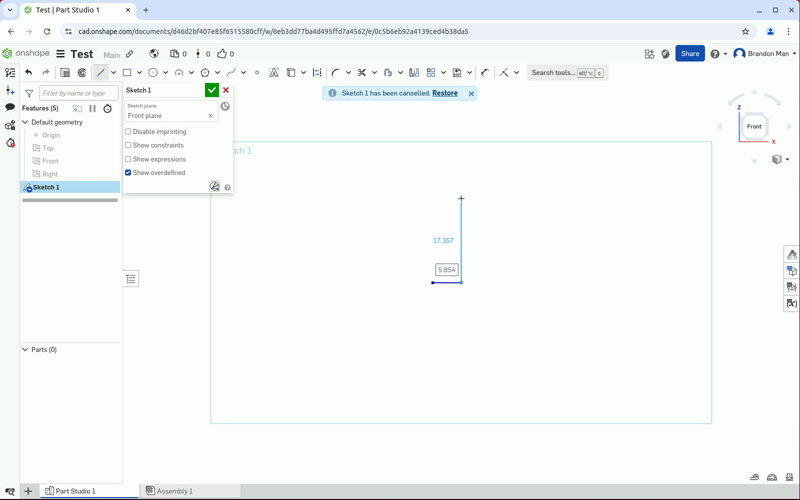
click(461, 198)
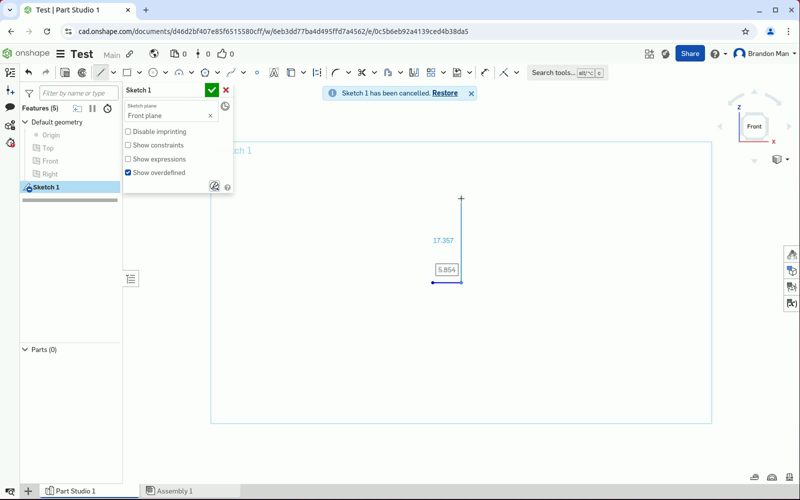
key_up(shift)
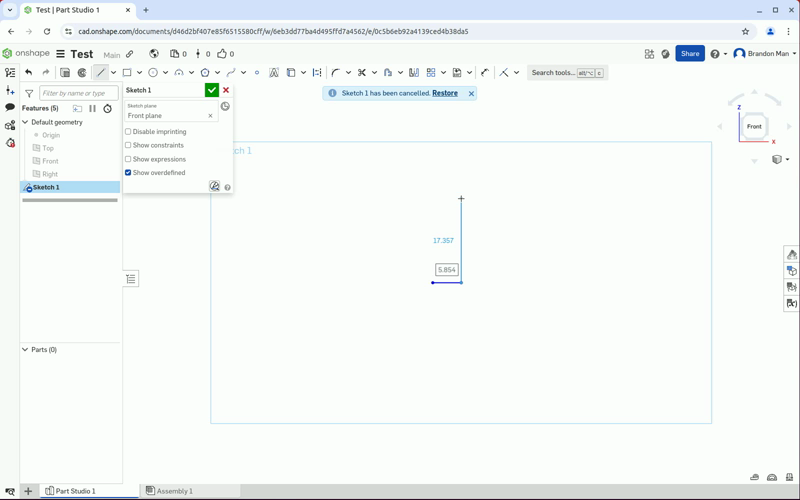
key_down(shift)
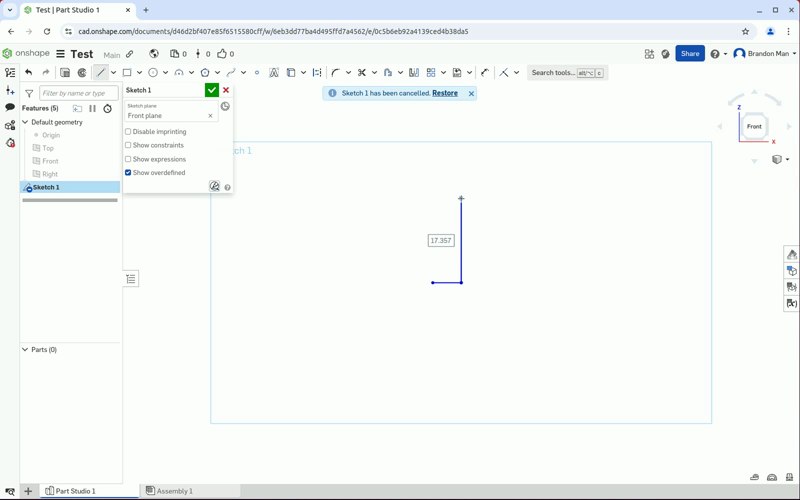
mouse_move(491, 198)
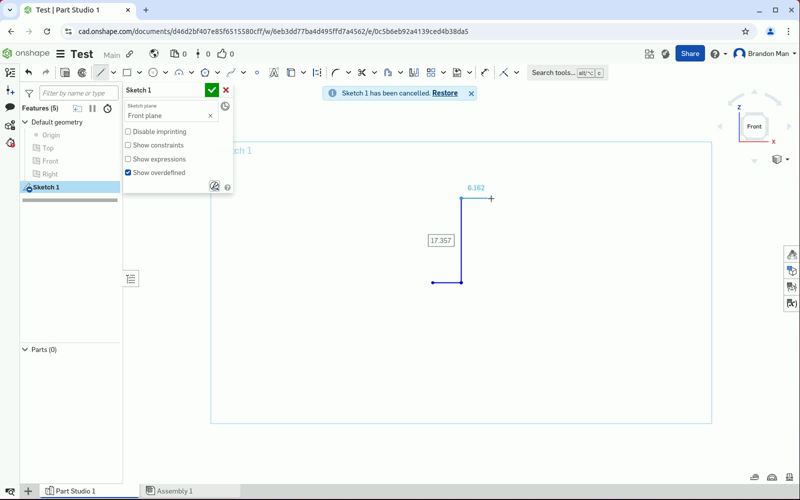
mouse_move(432, 198)
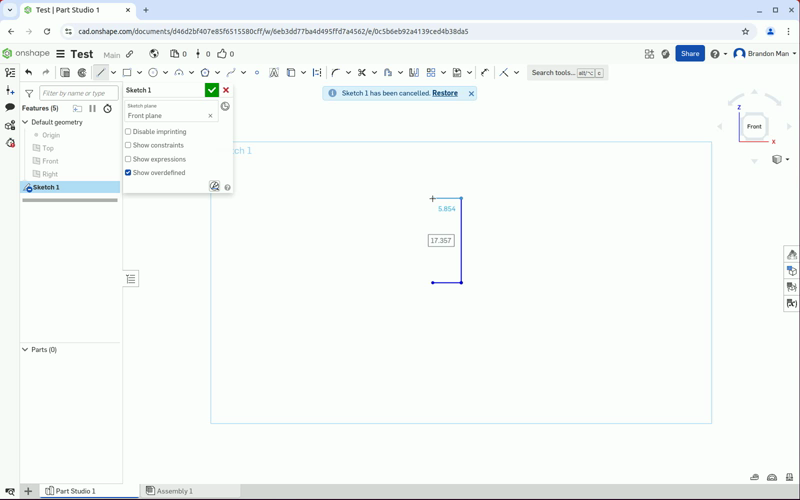
click(432, 198)
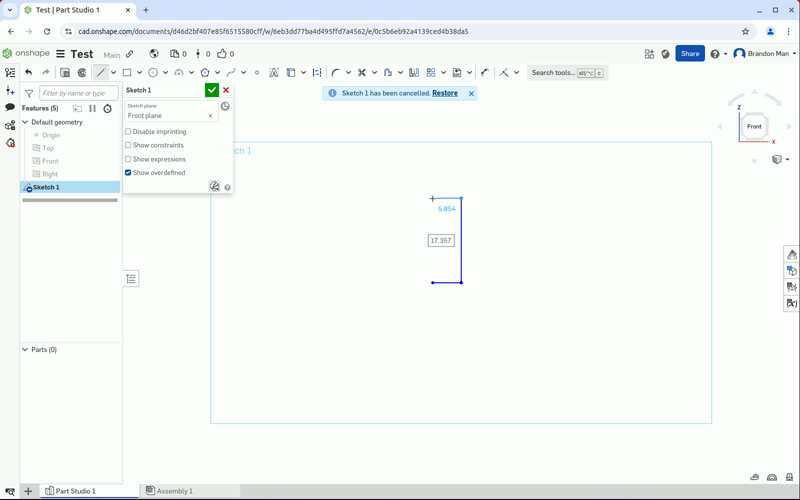
key_up(shift)
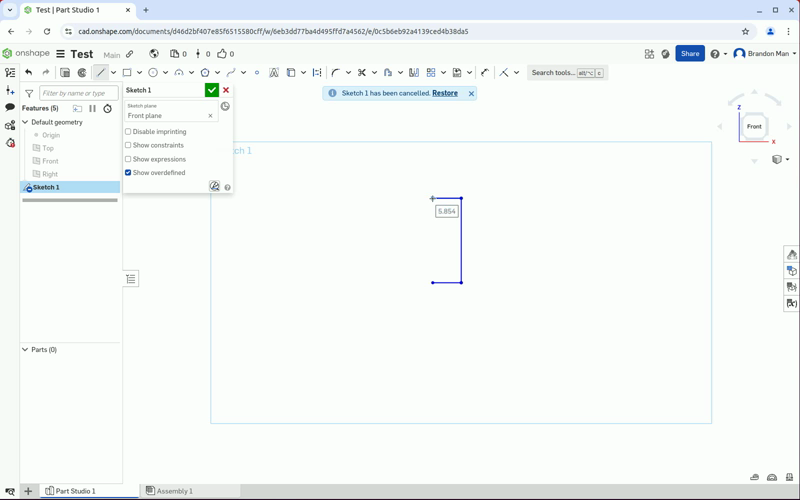
key_down(shift)
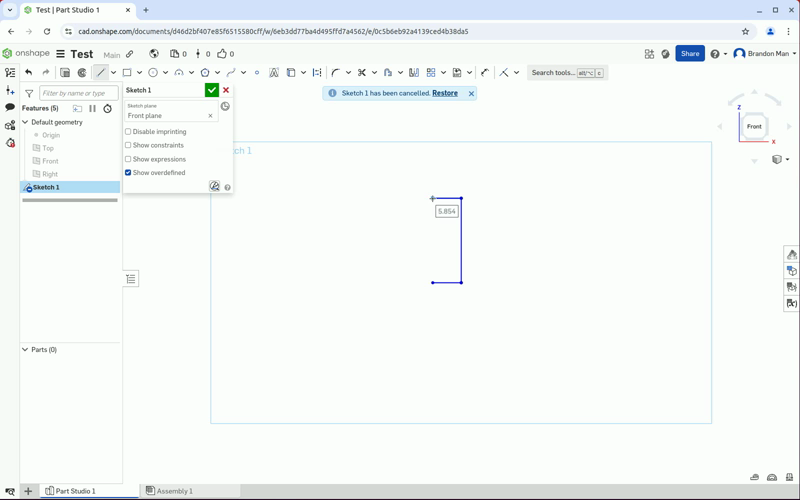
mouse_move(432, 282)
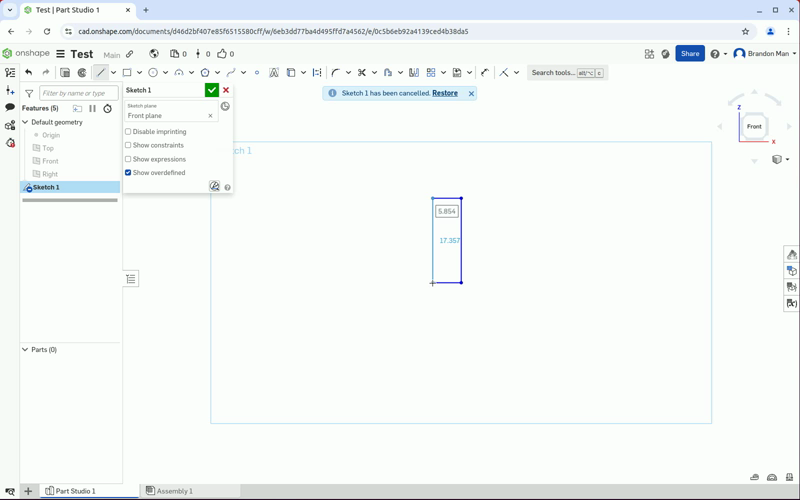
key_up(shift)
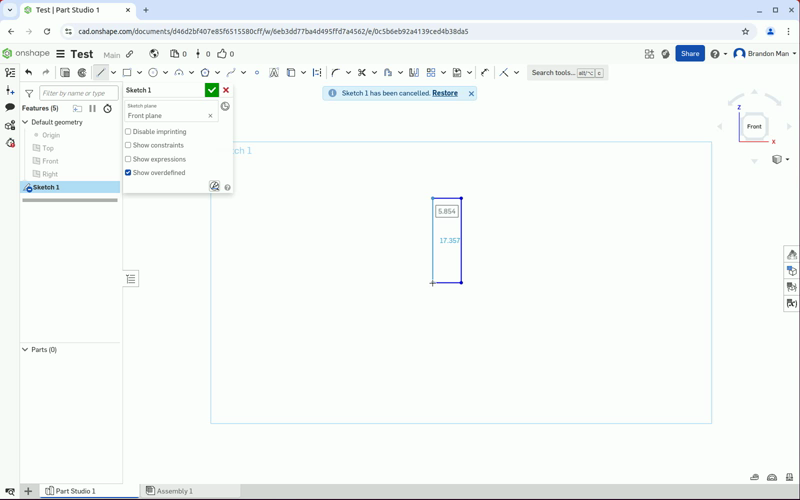
click(432, 282)
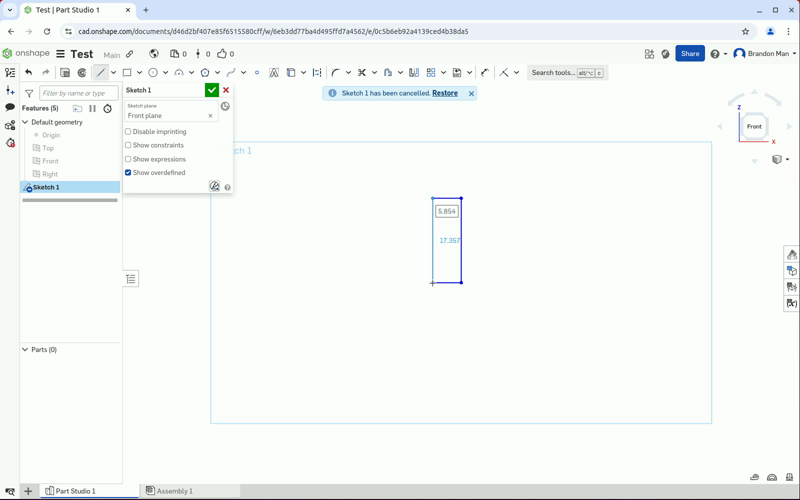
key(esc)
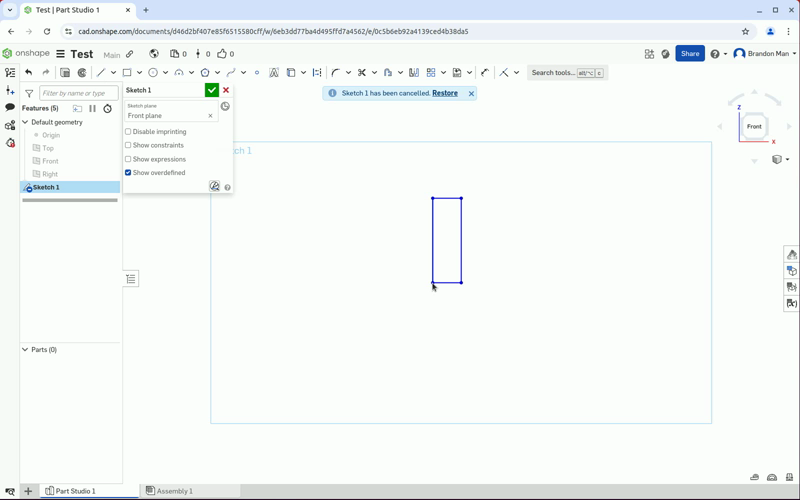
mouse_move(450, 246)
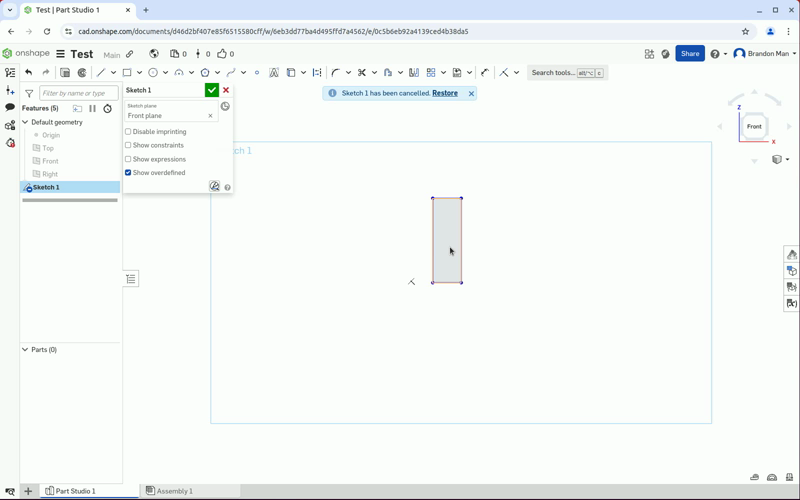
click(450, 246)
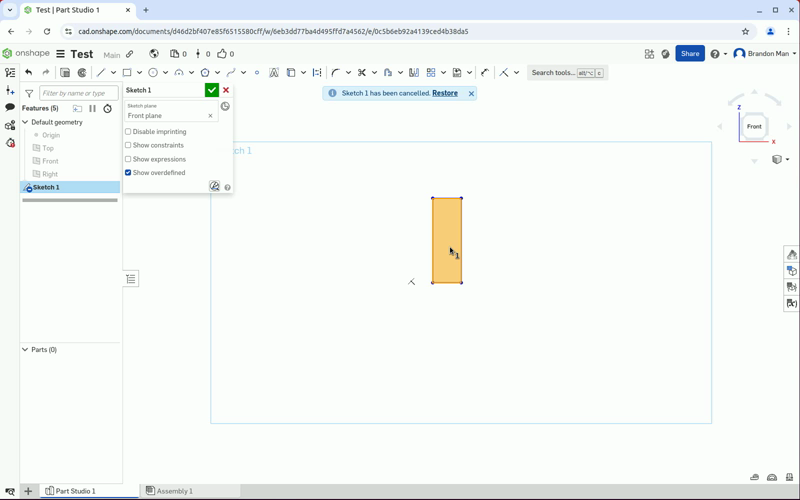
mouse_move(73, 352)
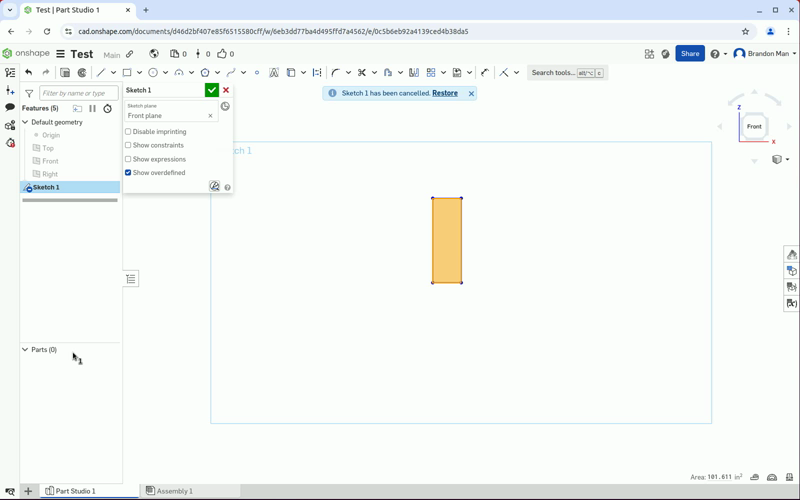
key(shift+y)
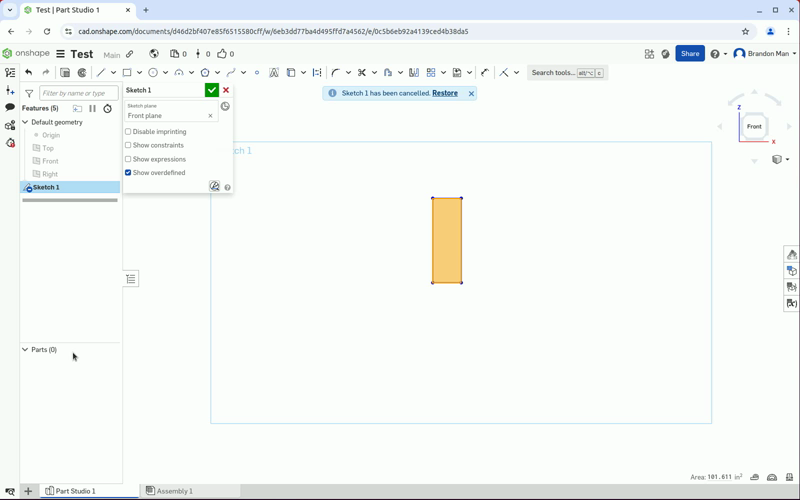
key(shift+e)
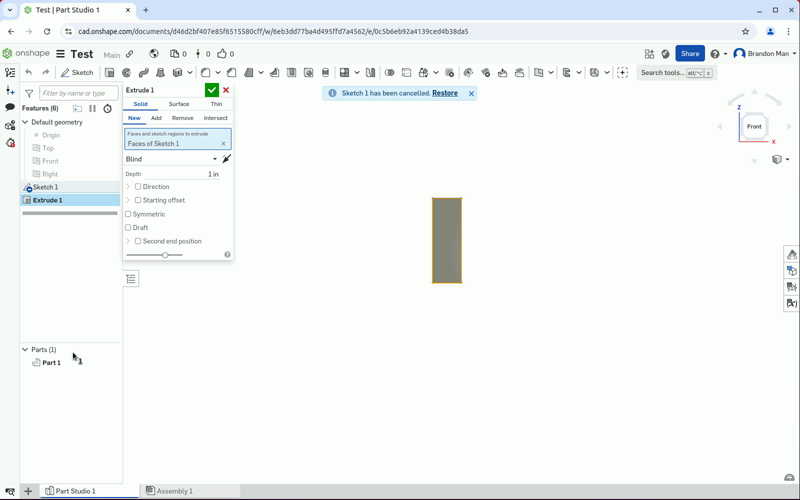
mouse_move(143, 106)
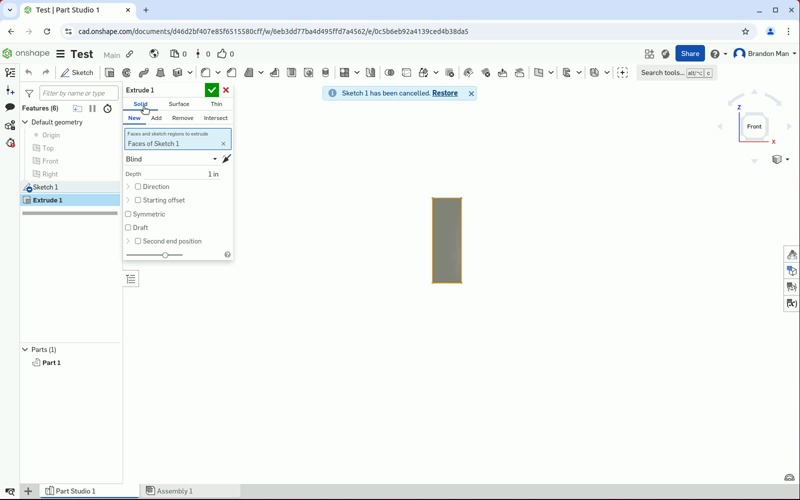
click(143, 106)
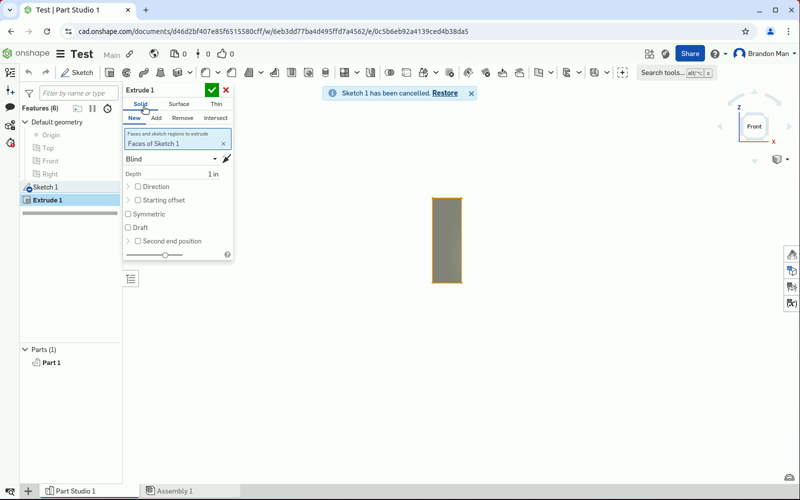
mouse_move(137, 120)
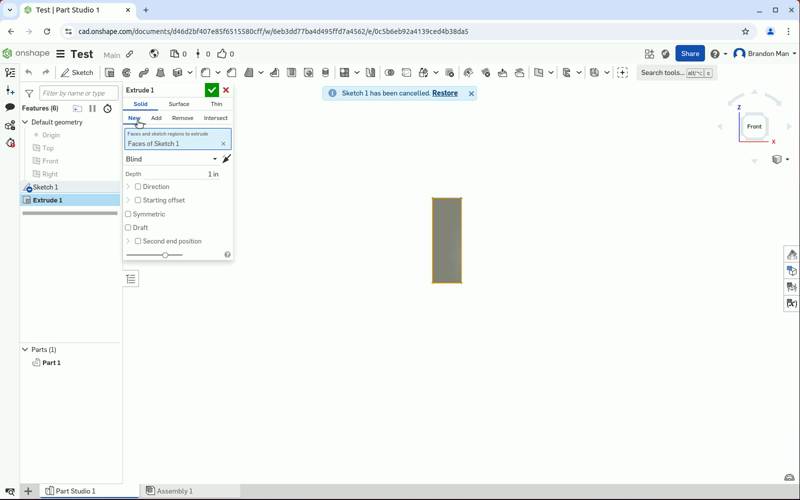
click(137, 120)
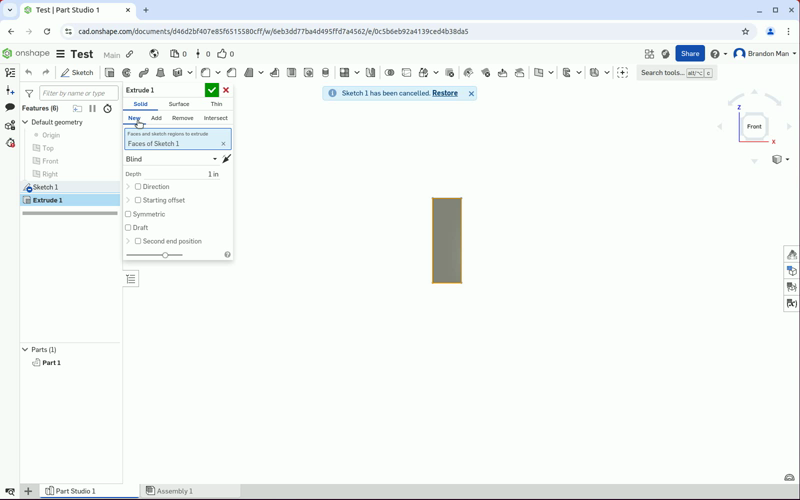
key(tab, 4)
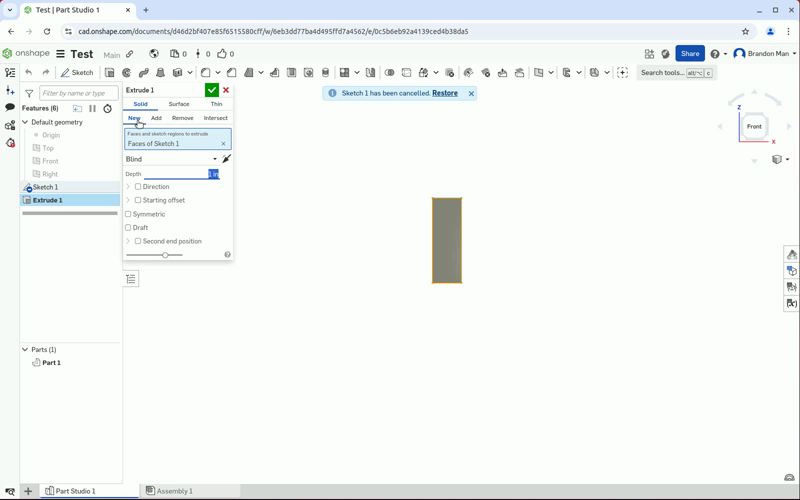
text(5.777)
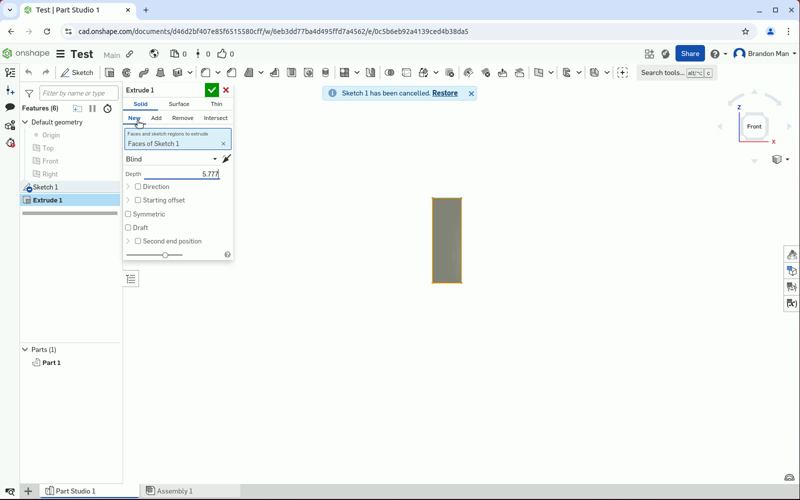
key(enter)
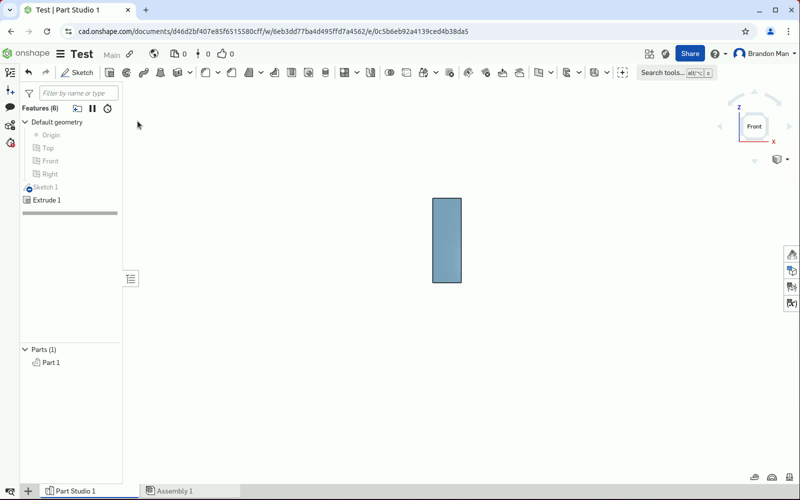
key(shift+h)
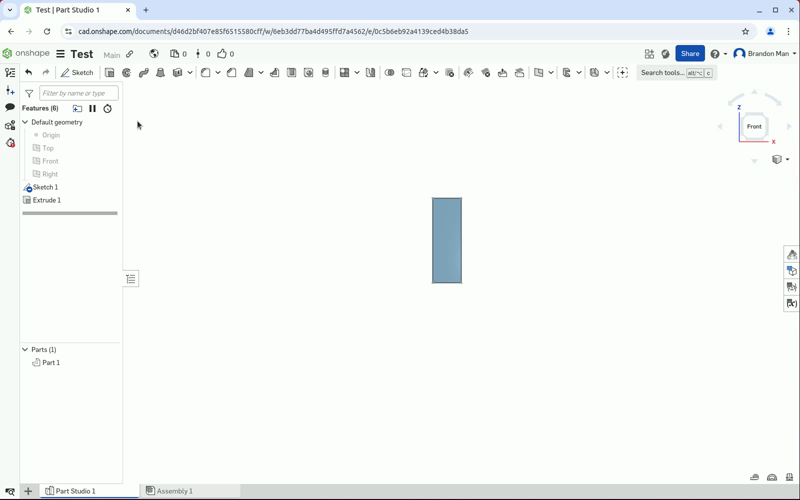
key(shift+h)
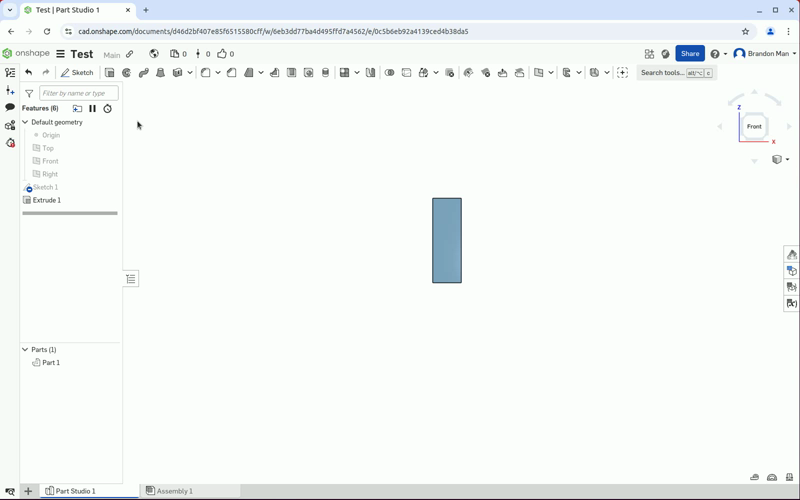
mouse_move(73, 189)
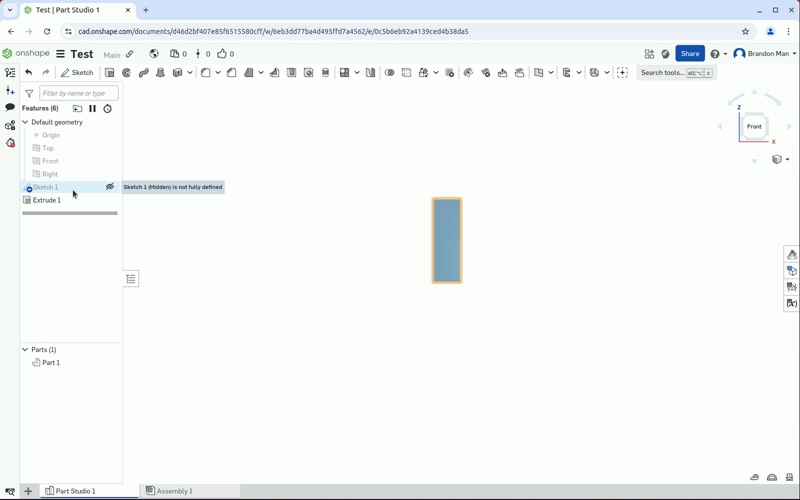
click(73, 189)
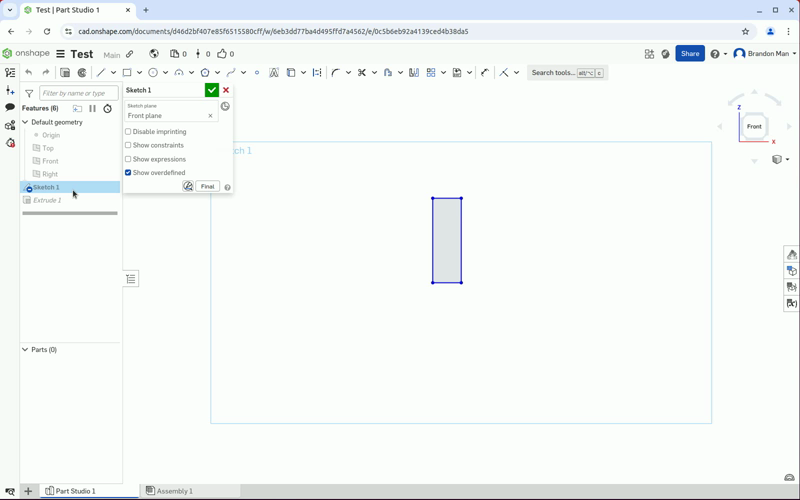
mouse_move(229, 92)
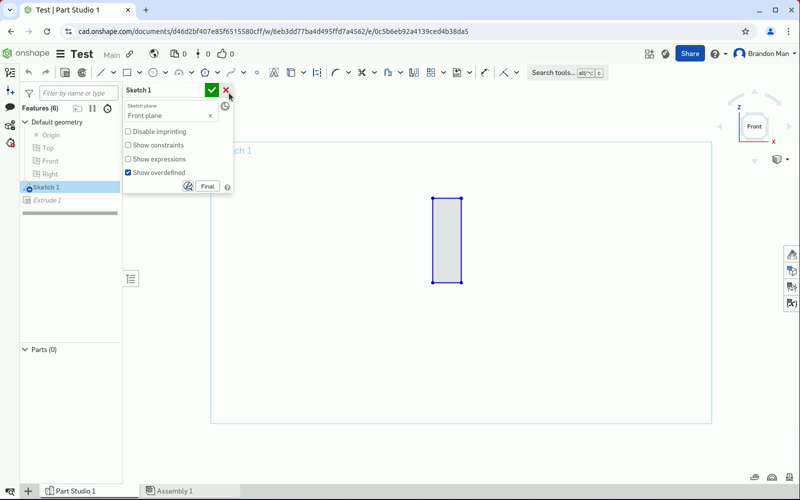
click(229, 92)
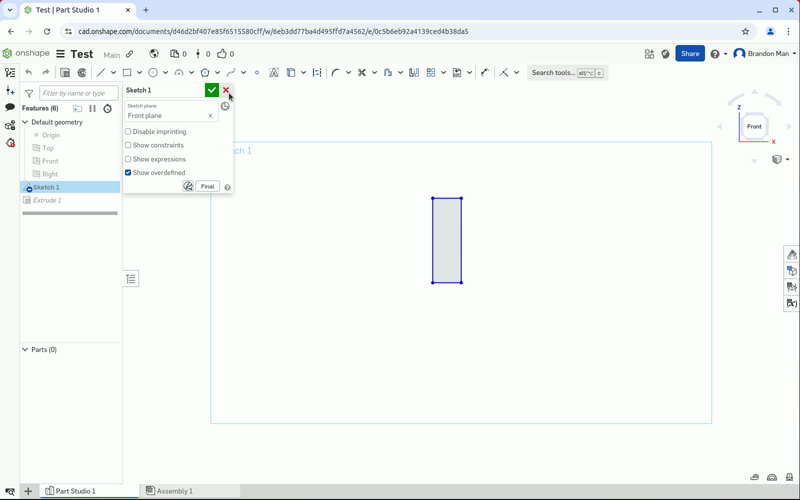
key(shift+s)
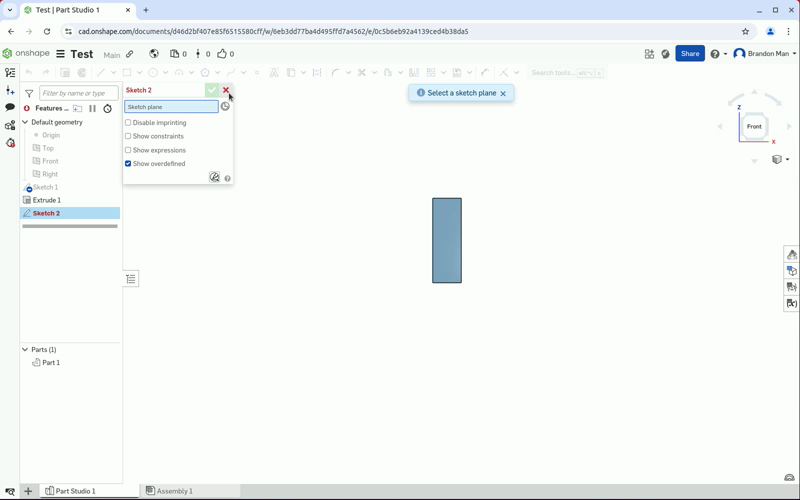
mouse_move(73, 163)
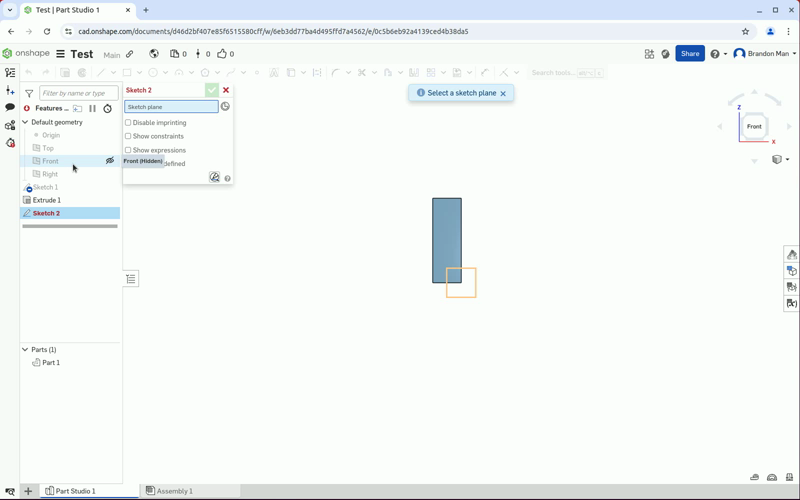
click(73, 163)
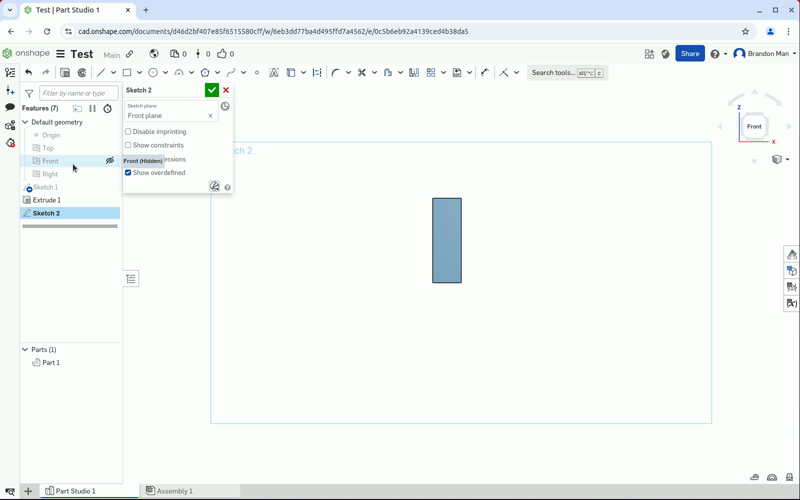
mouse_move(73, 352)
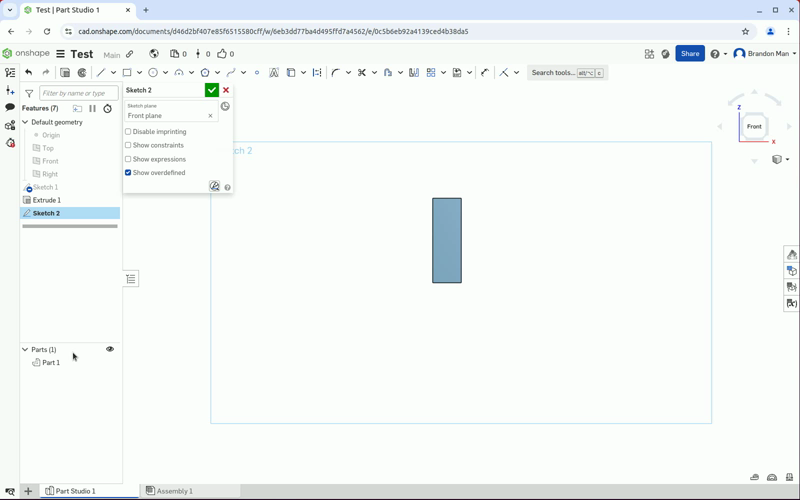
key(y)
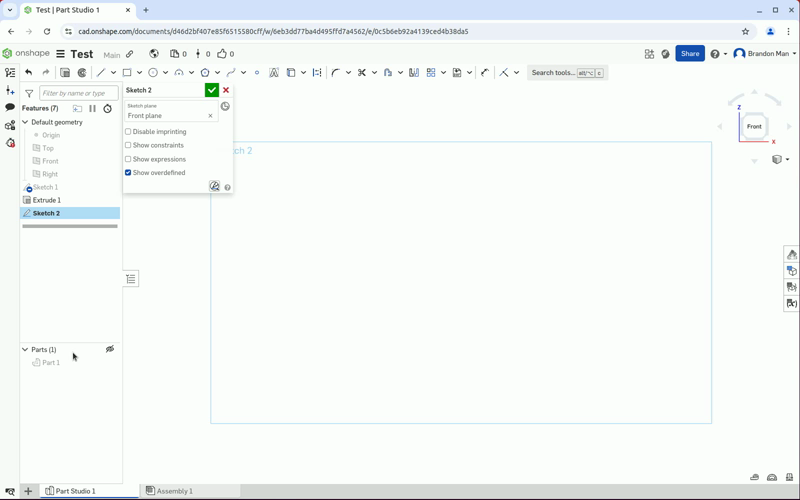
key(l)
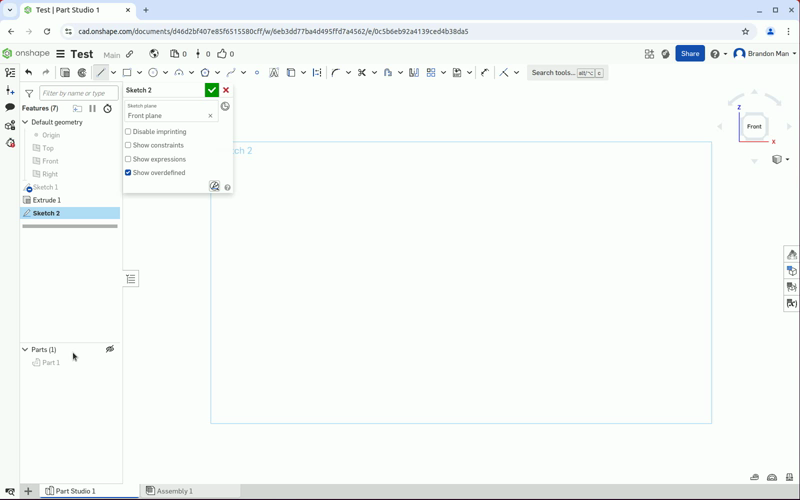
key_down(shift)
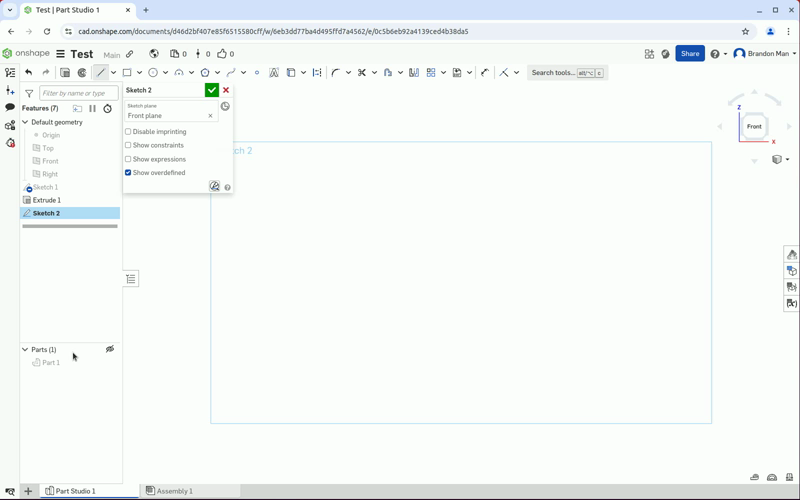
mouse_move(460, 282)
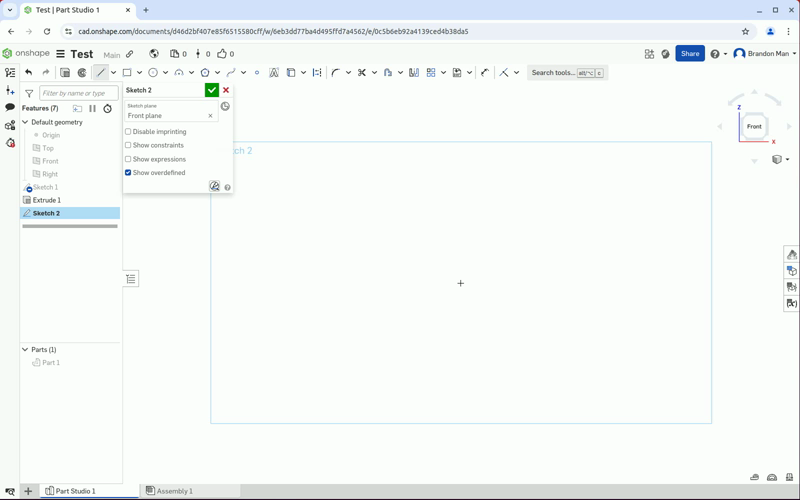
click(460, 282)
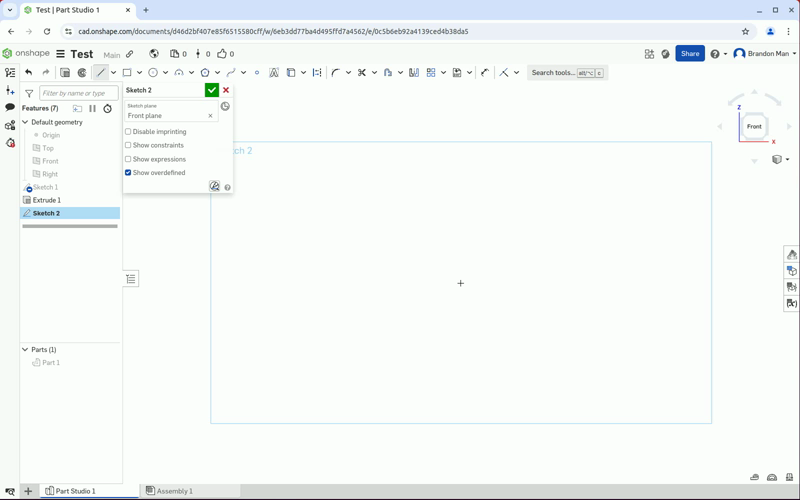
key_up(shift)
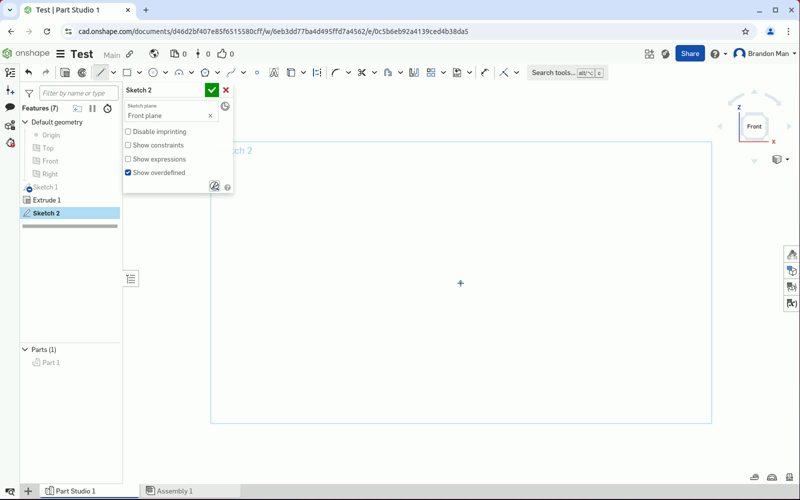
key_down(shift)
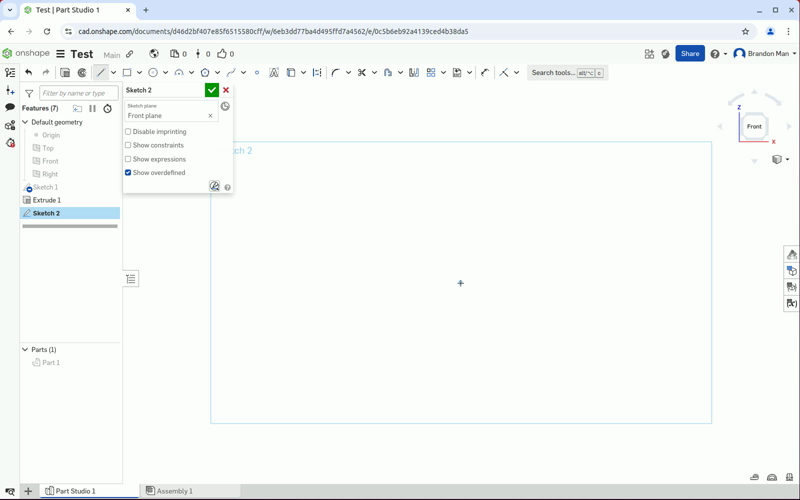
mouse_move(490, 282)
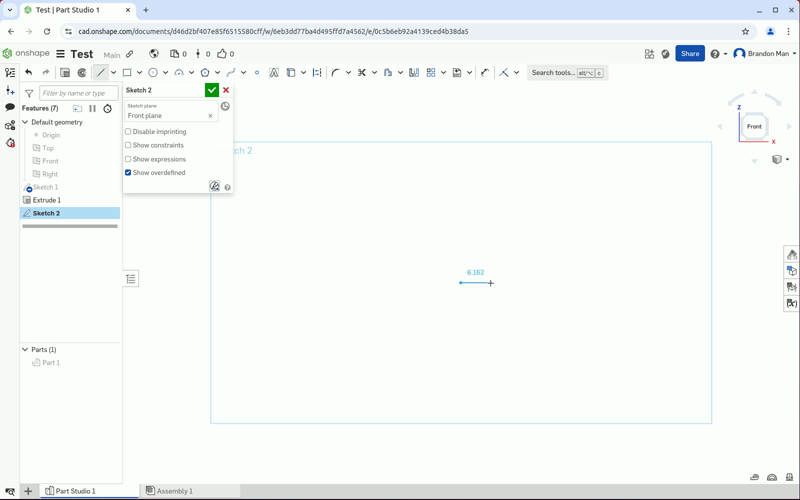
mouse_move(516, 282)
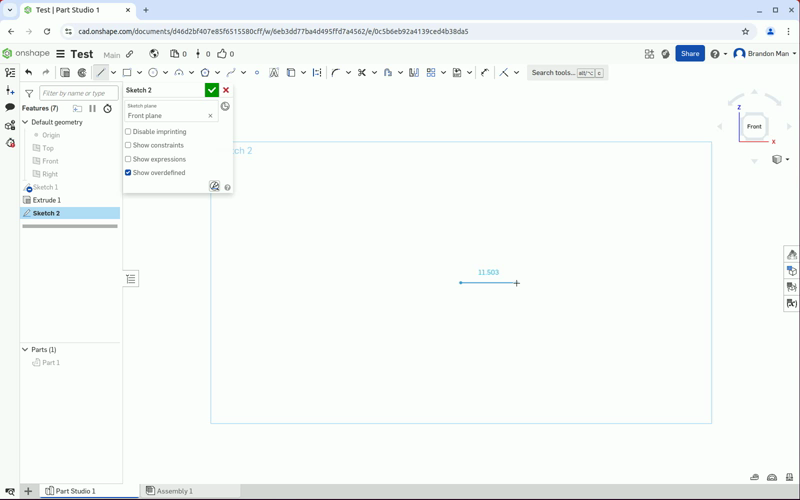
click(516, 282)
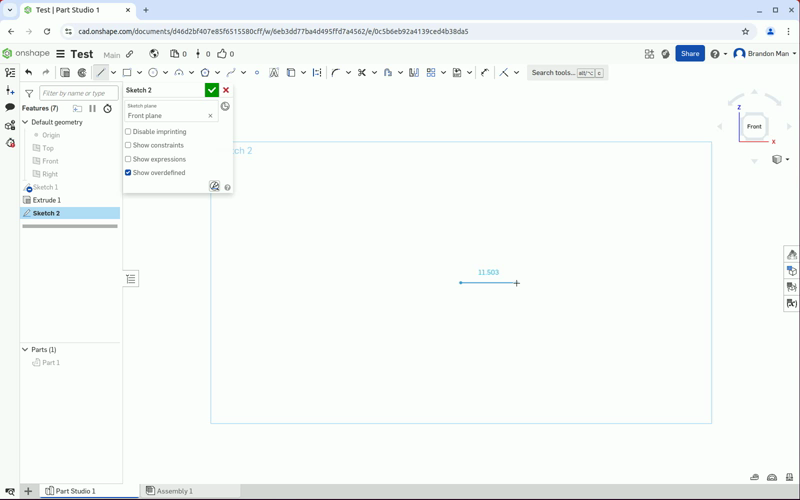
key_up(shift)
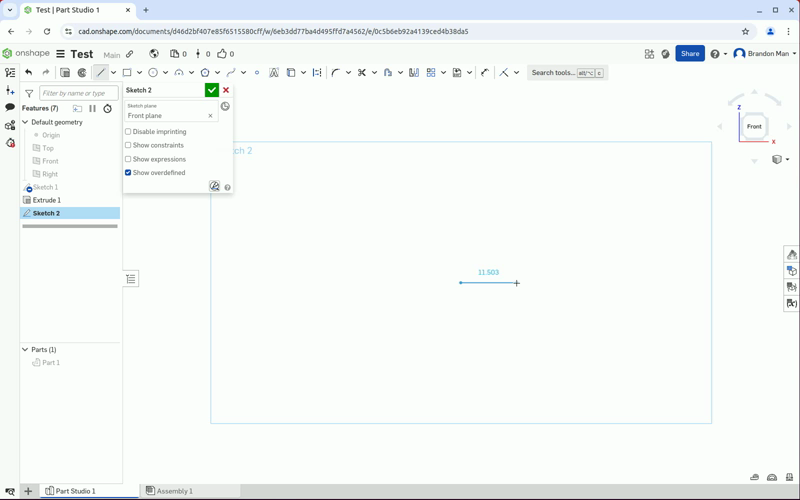
key_down(shift)
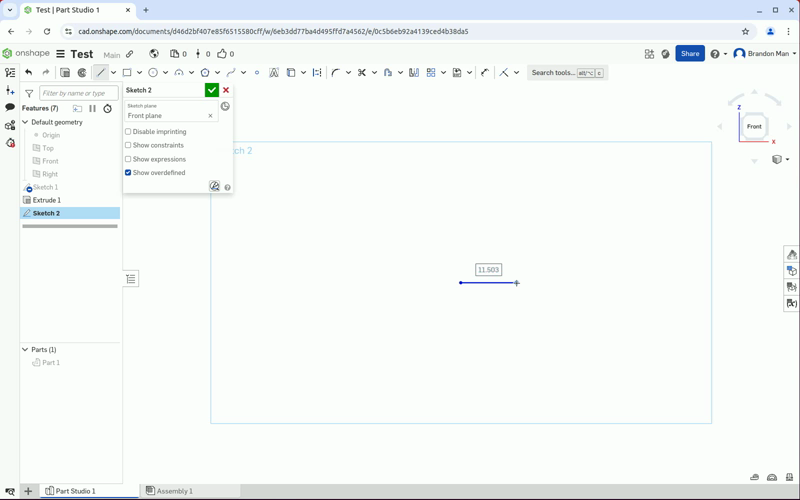
mouse_move(516, 198)
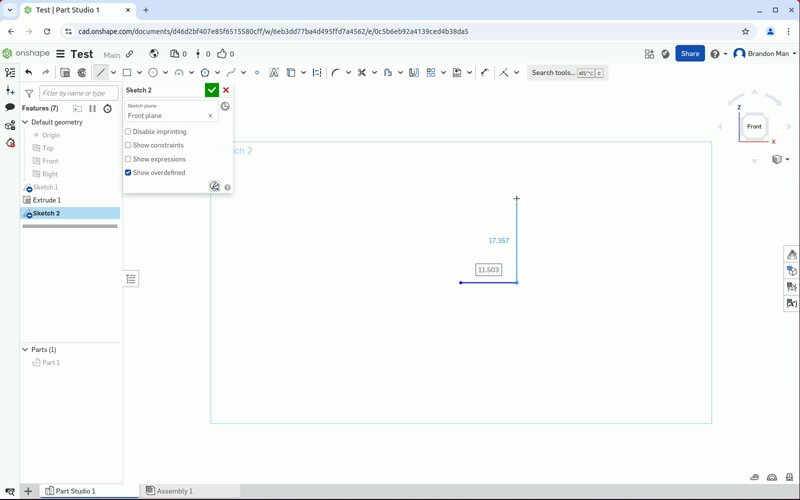
click(516, 198)
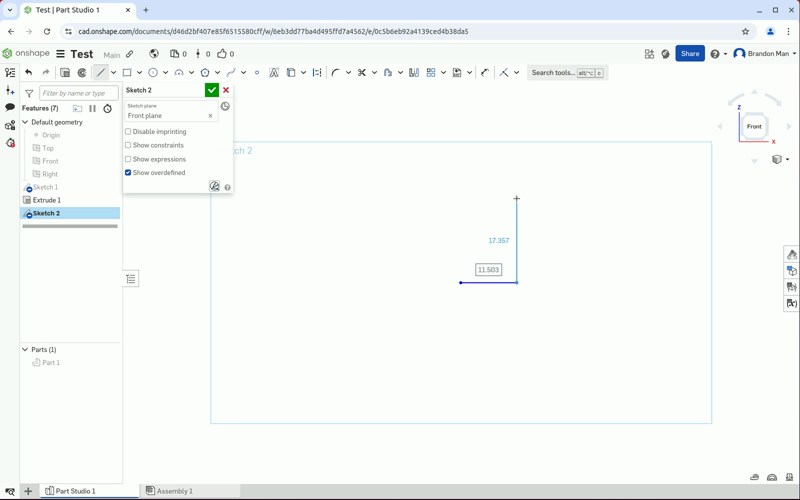
key_up(shift)
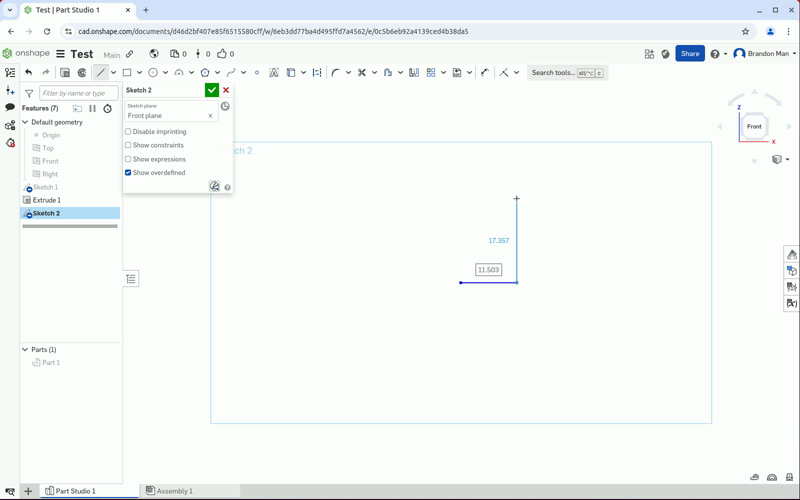
key_down(shift)
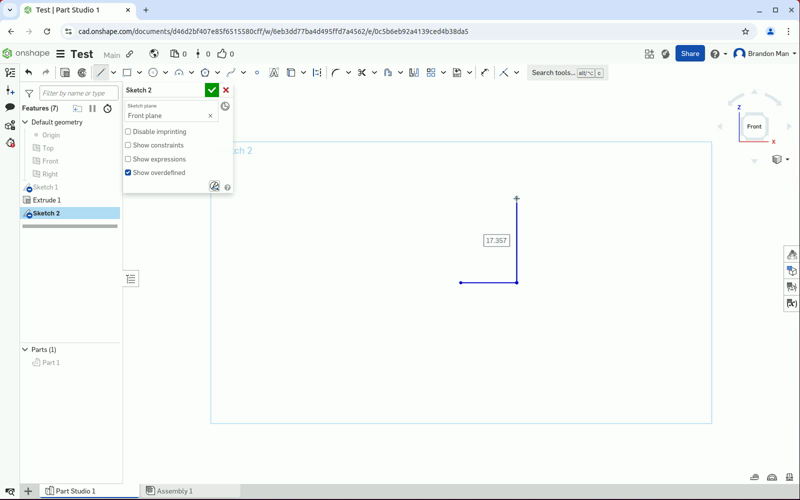
mouse_move(546, 198)
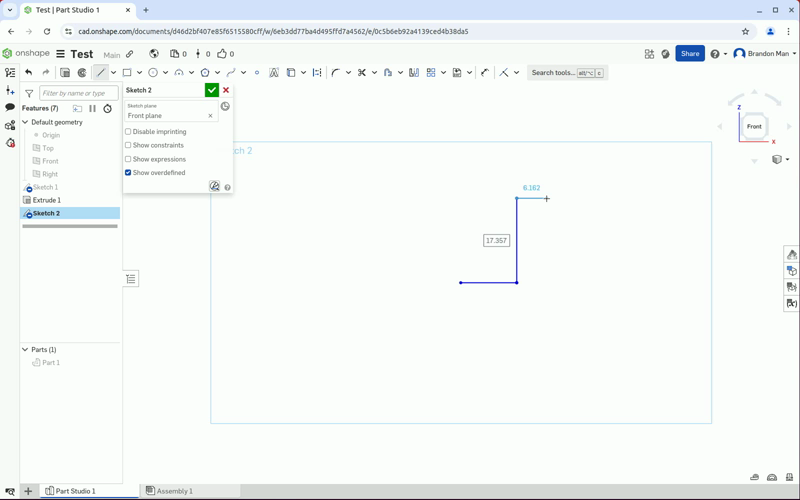
mouse_move(460, 198)
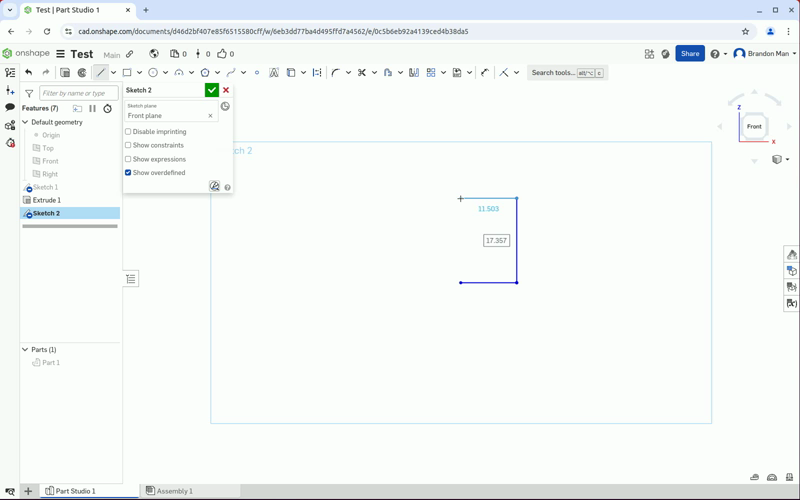
click(460, 198)
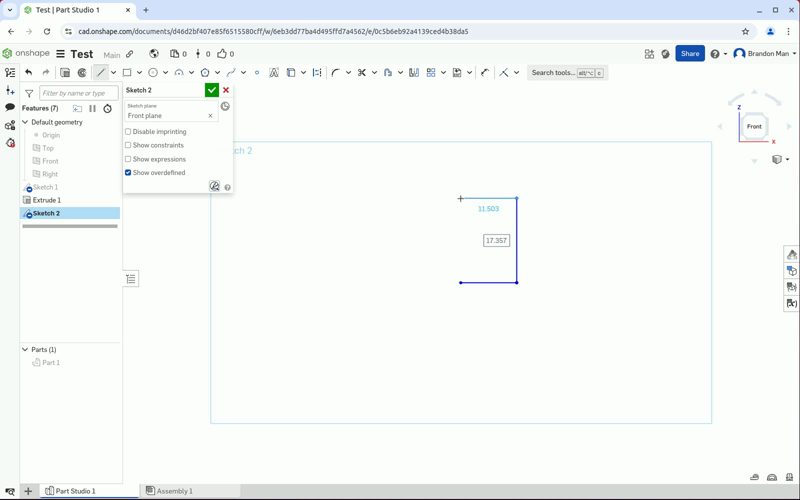
key_up(shift)
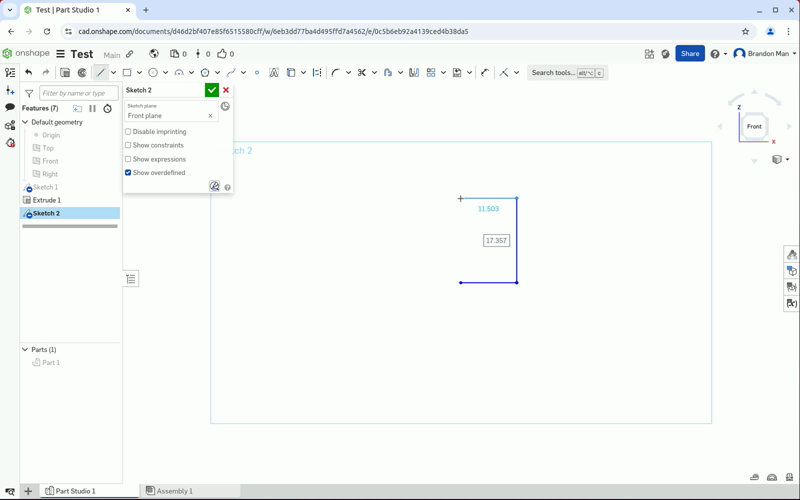
key_down(shift)
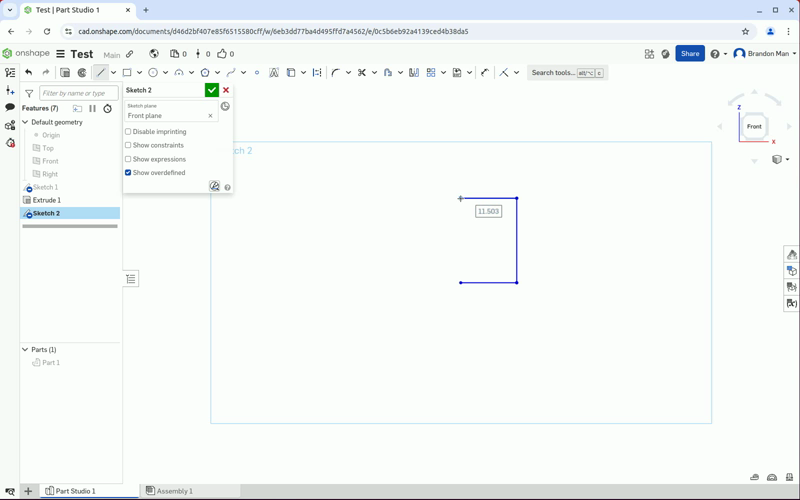
mouse_move(460, 282)
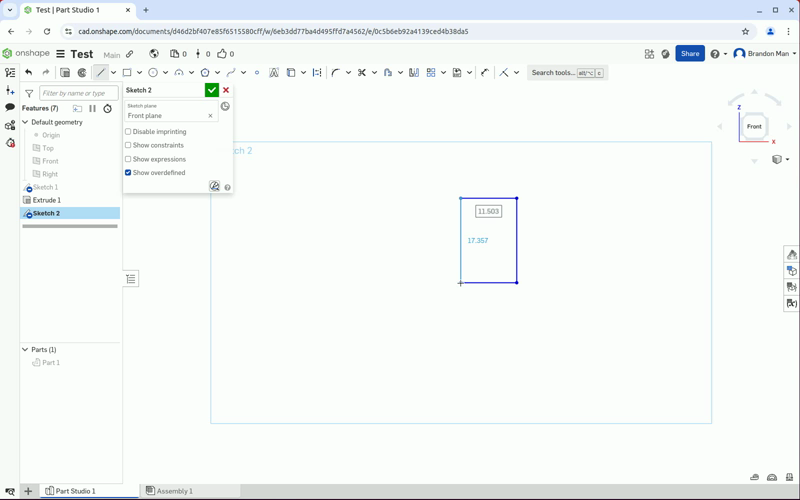
key_up(shift)
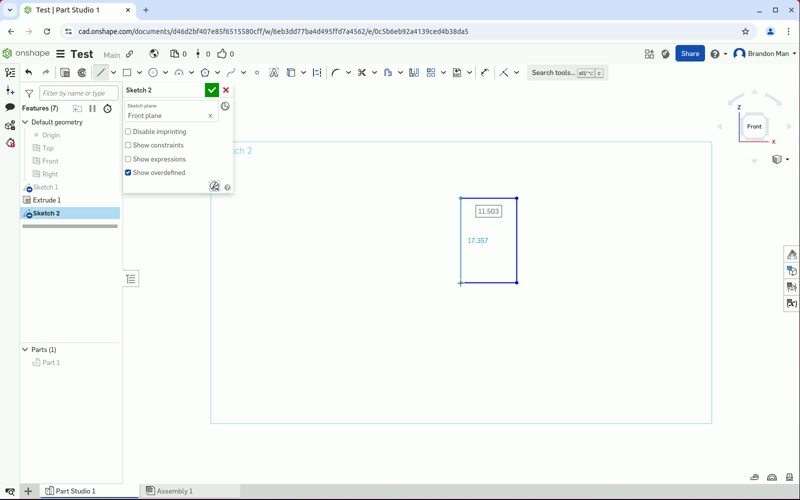
click(460, 282)
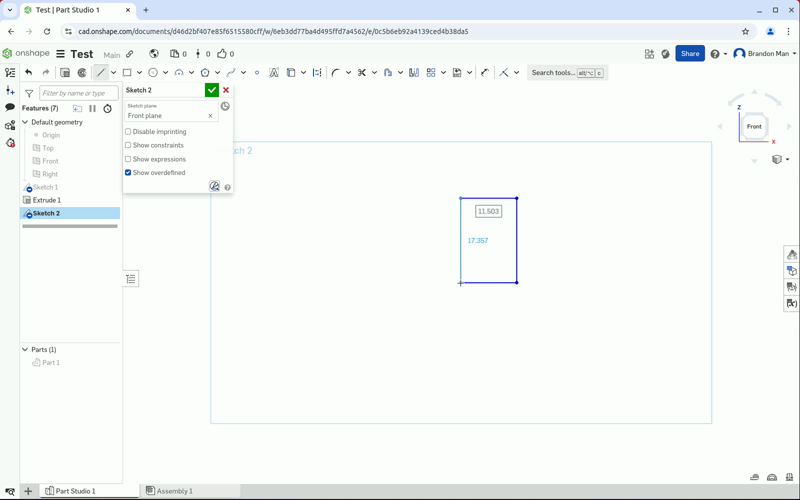
key(esc)
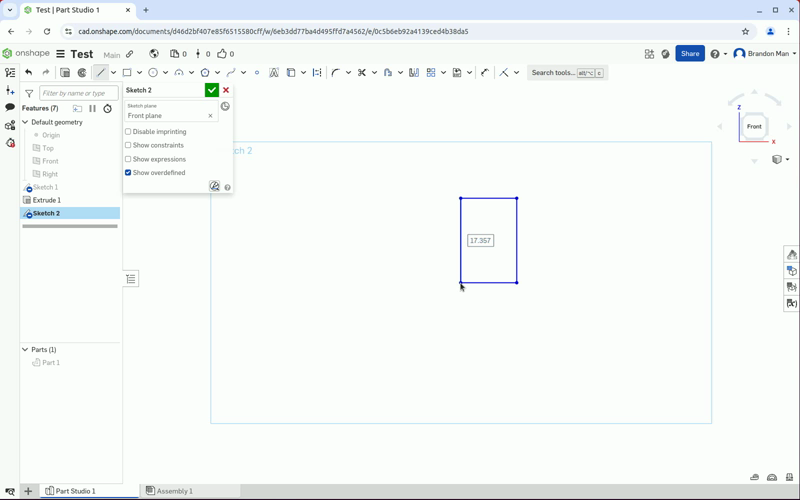
mouse_move(475, 268)
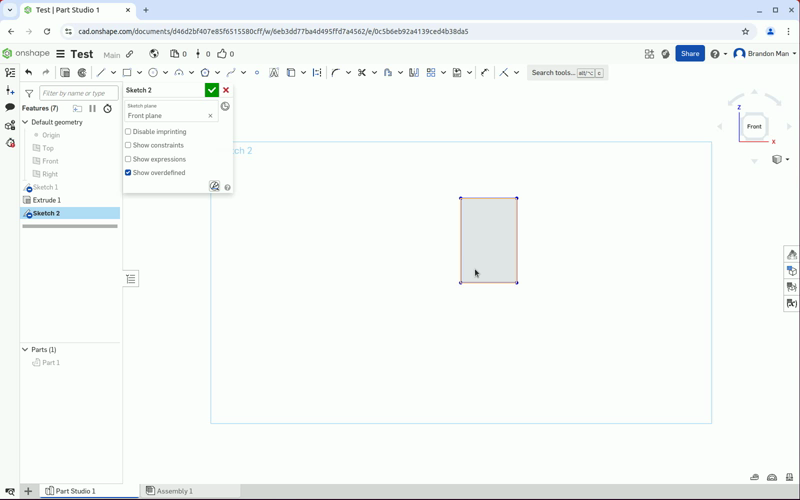
click(475, 268)
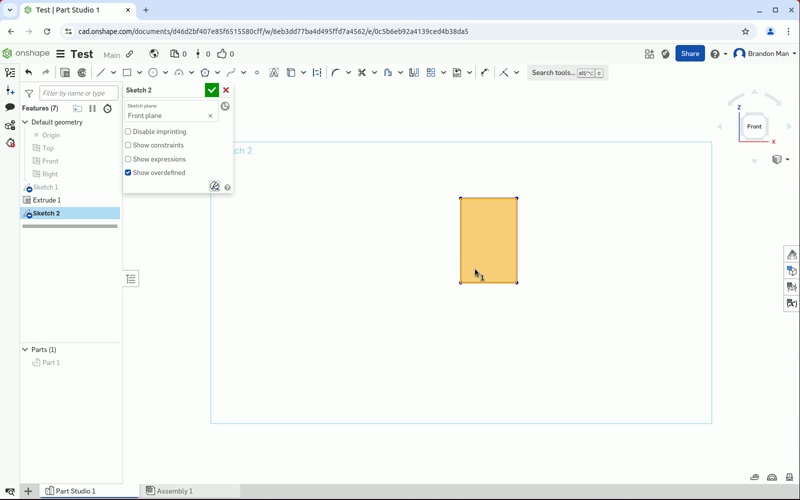
mouse_move(73, 352)
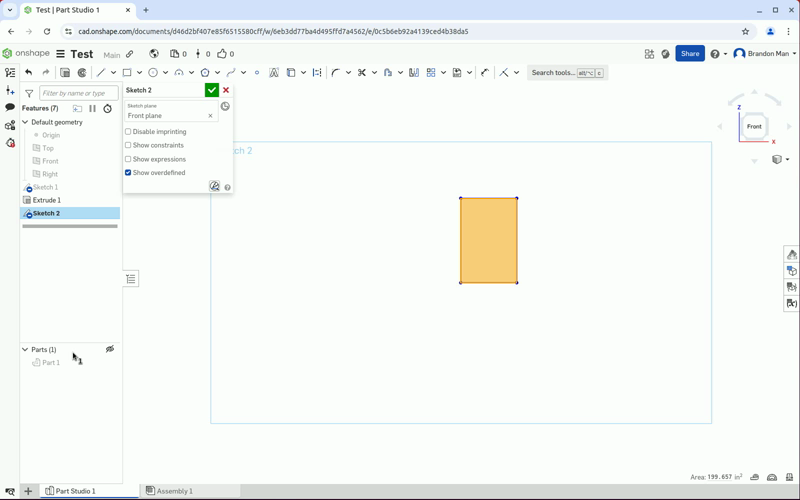
key(shift+y)
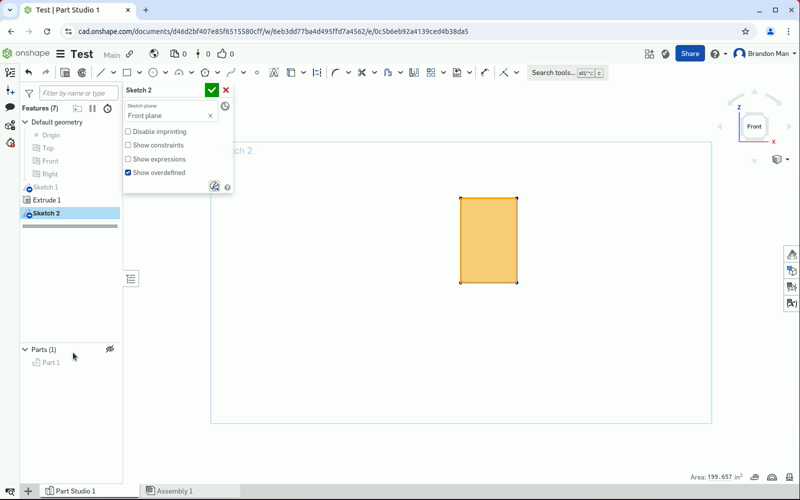
key(shift+e)
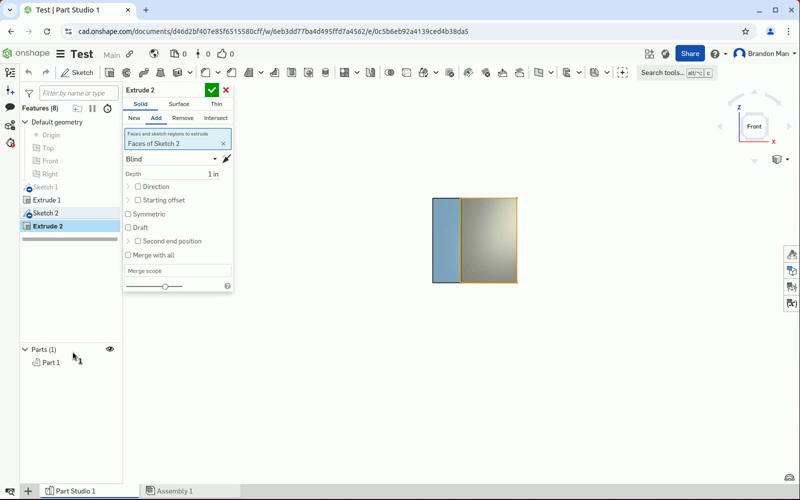
mouse_move(143, 106)
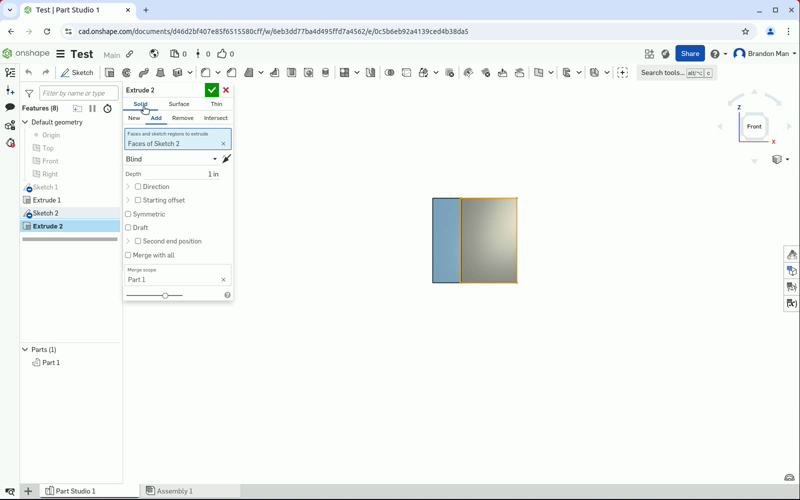
click(143, 106)
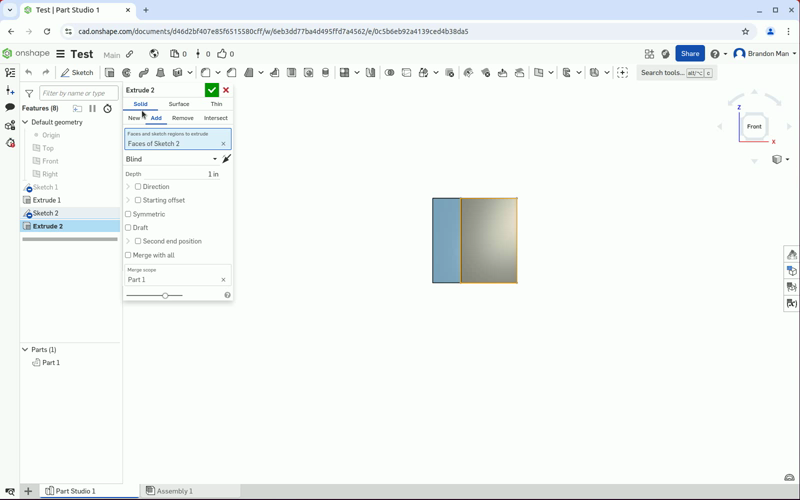
mouse_move(137, 120)
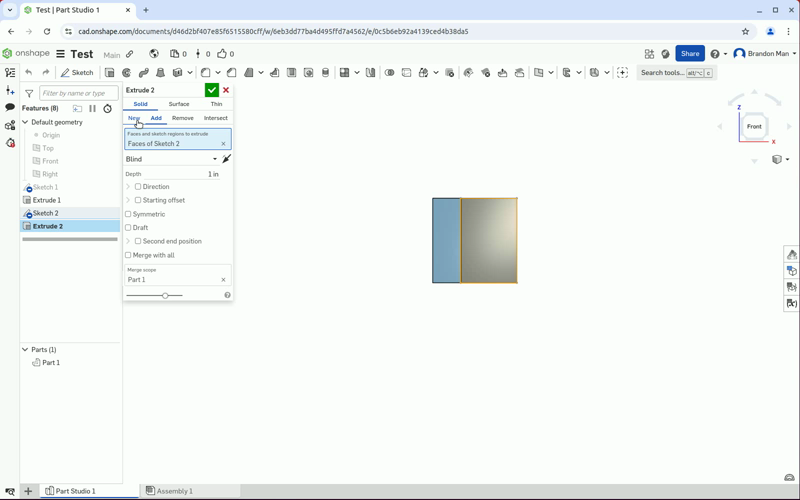
click(137, 120)
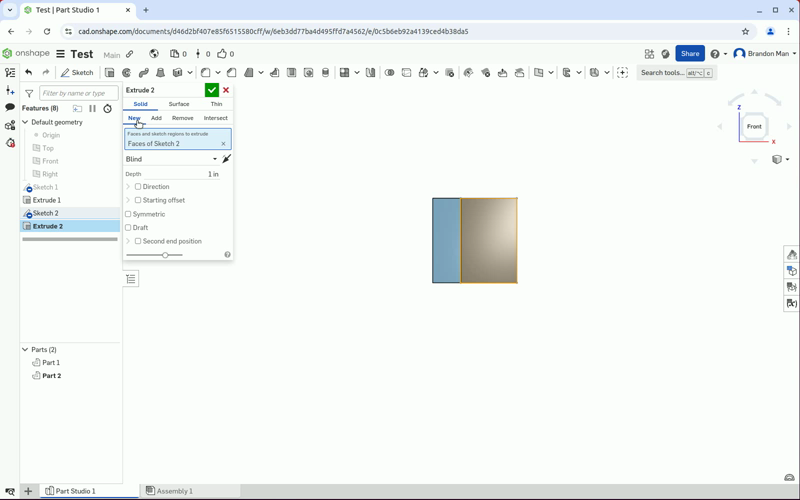
key(tab, 4)
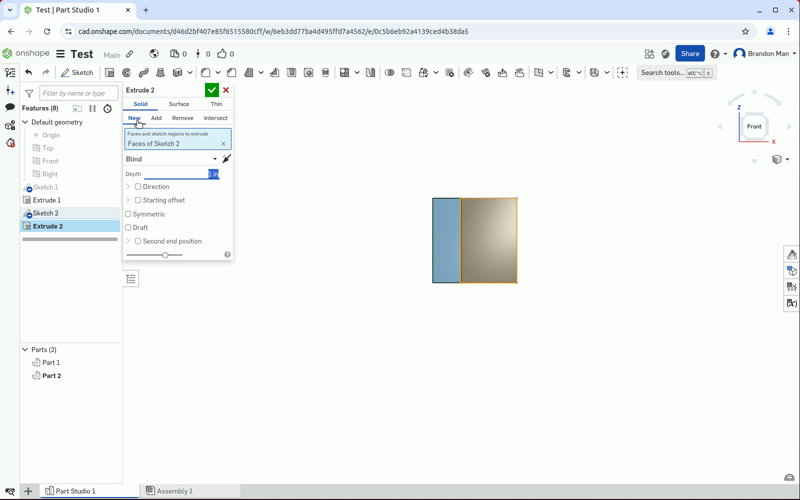
text(2.889)
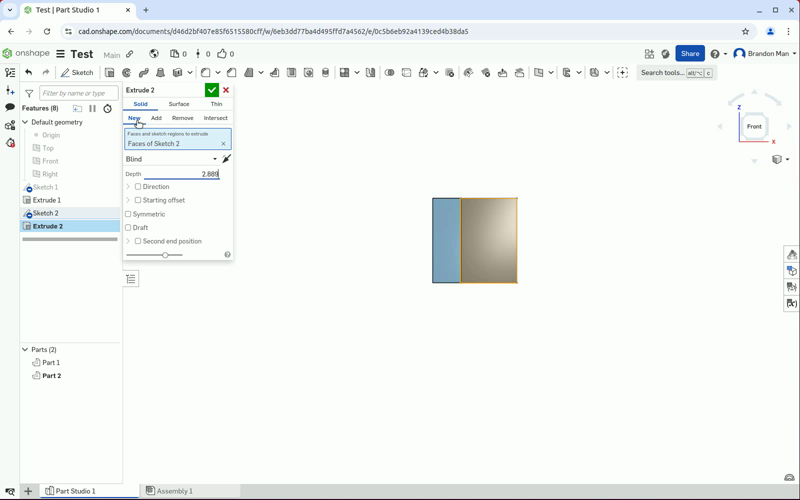
key(enter)
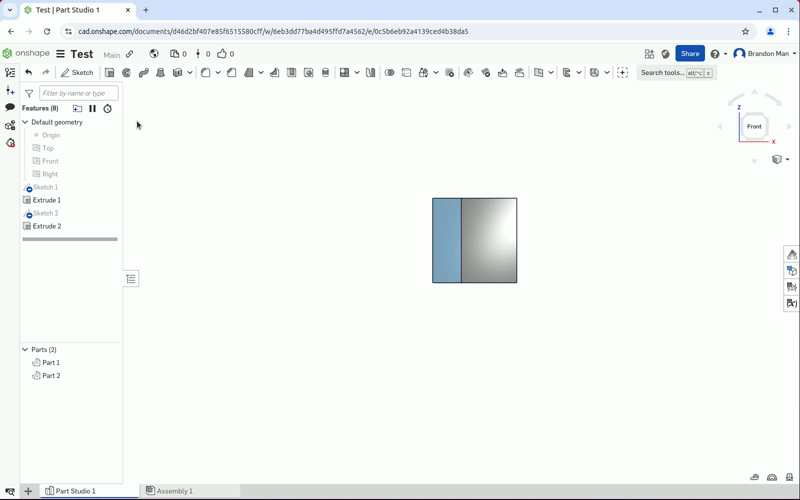
key(shift+h)
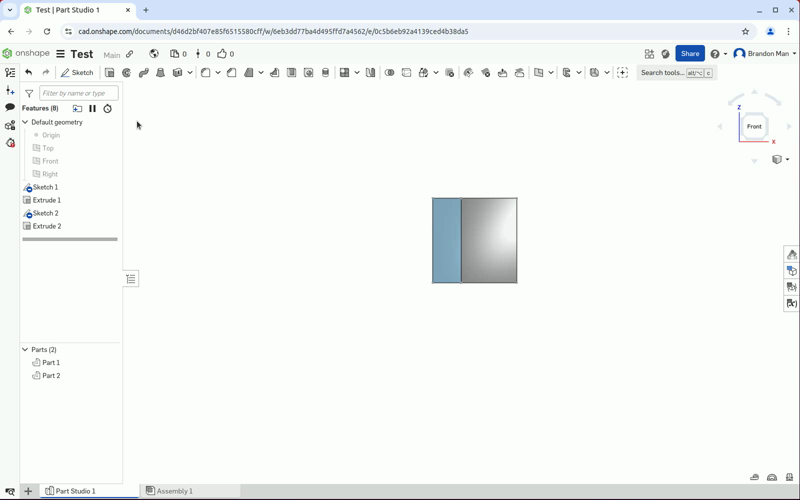
key(shift+h)
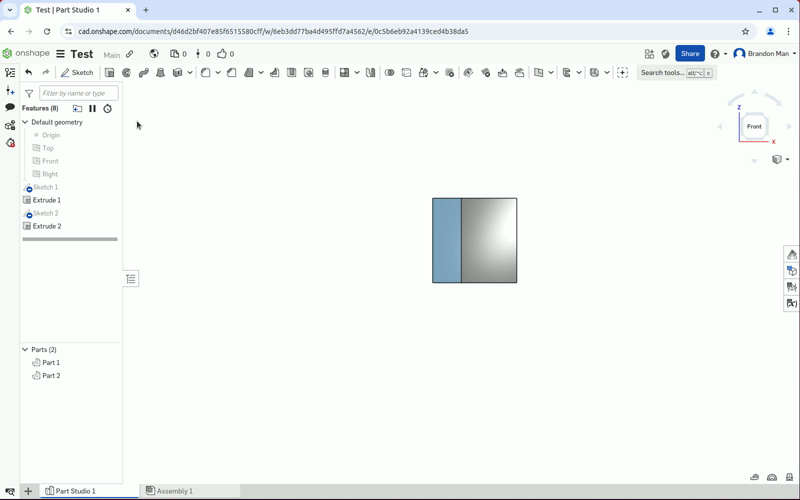
mouse_move(73, 189)
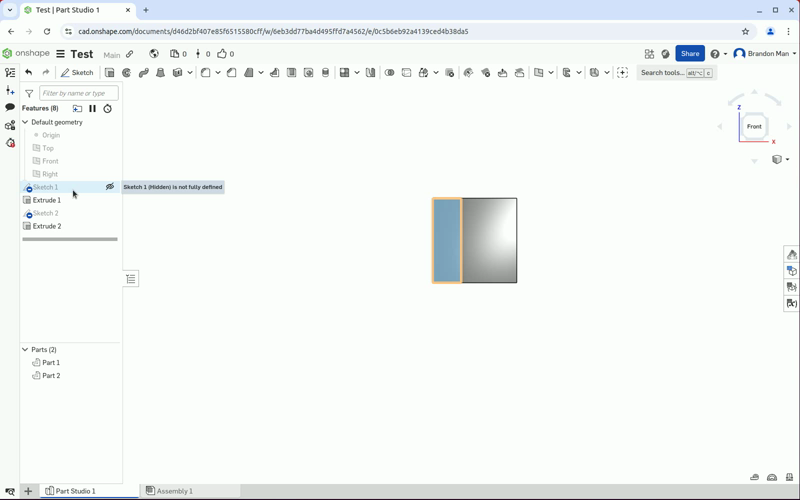
click(73, 189)
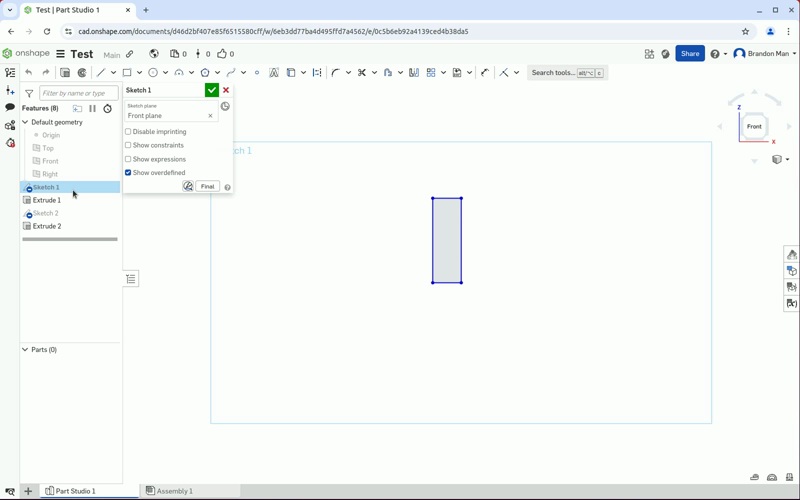
mouse_move(229, 92)
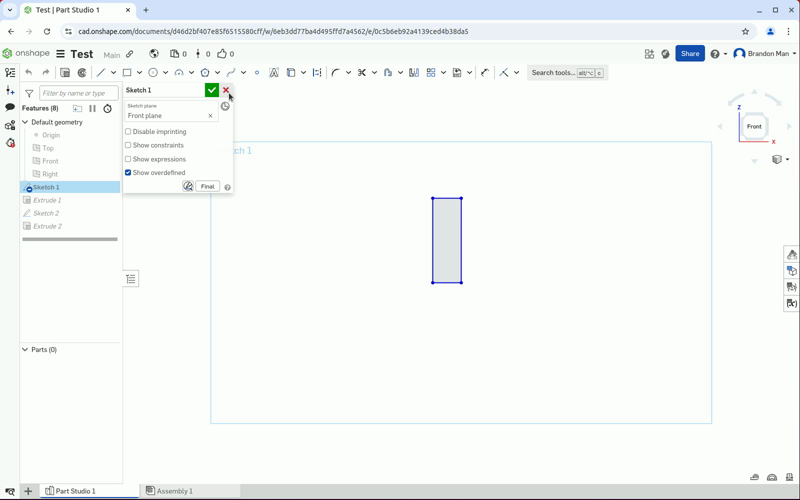
click(229, 92)
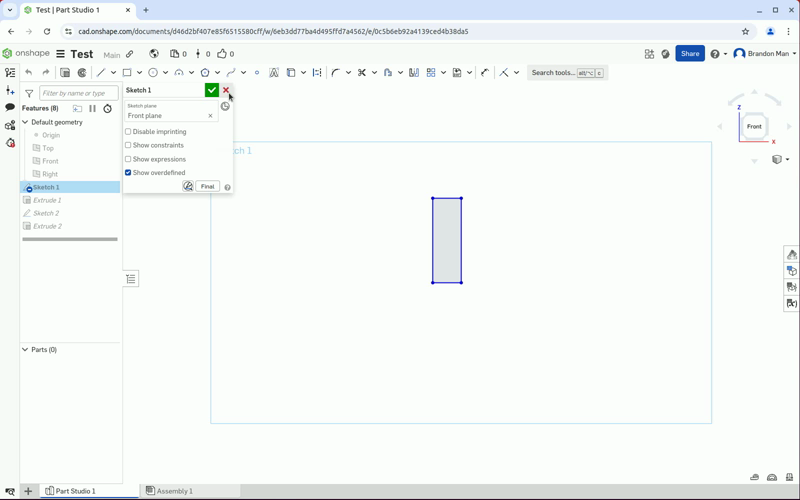
key(shift+s)
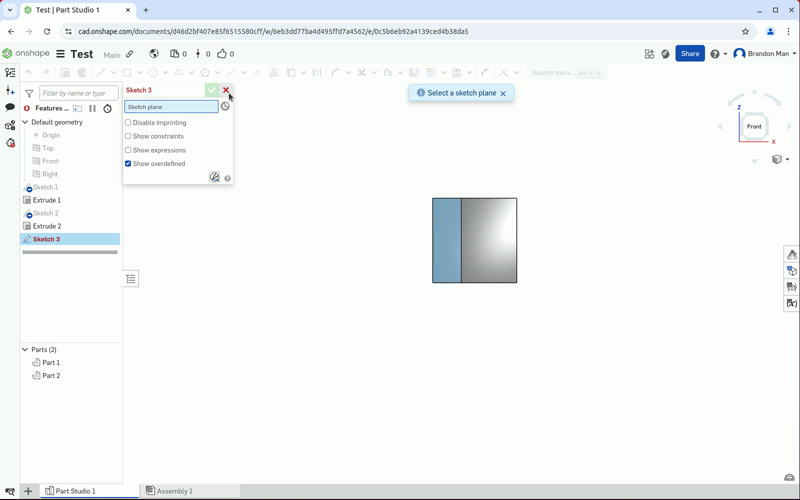
mouse_move(73, 163)
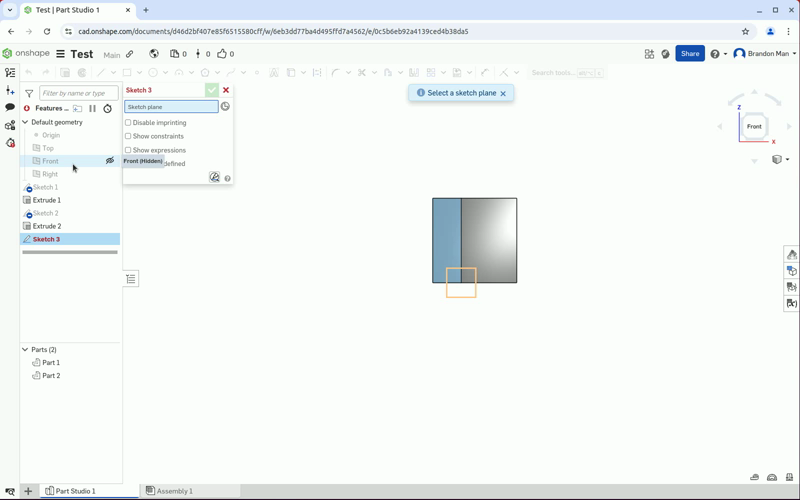
click(73, 163)
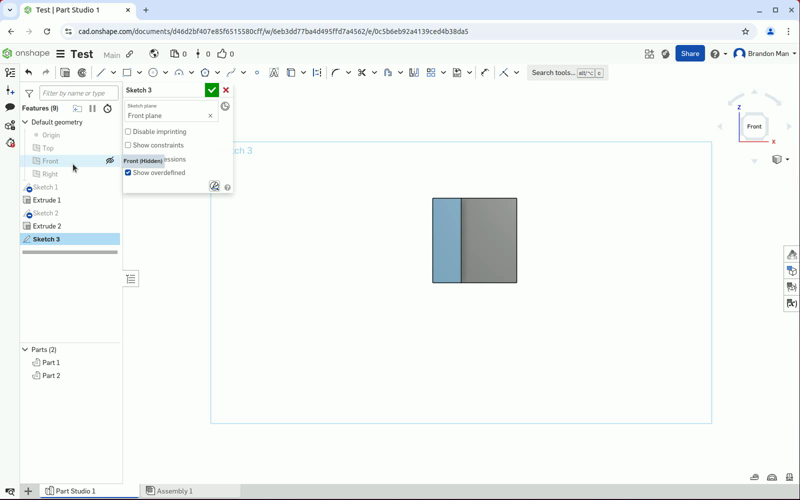
mouse_move(73, 352)
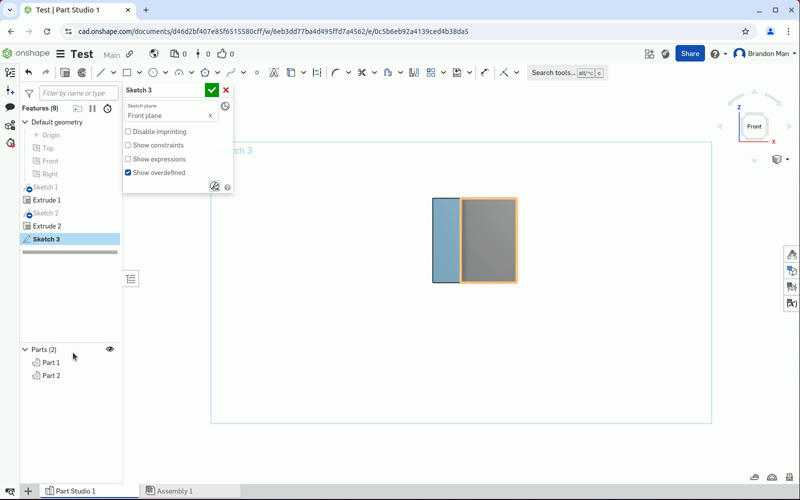
key(y)
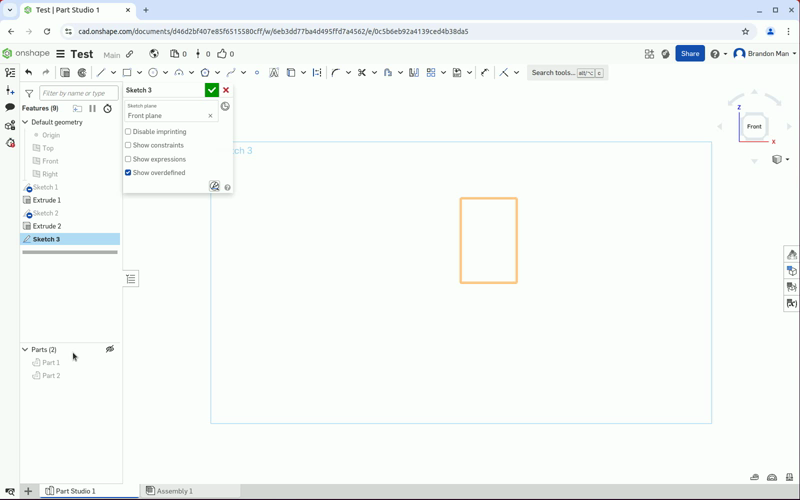
key(l)
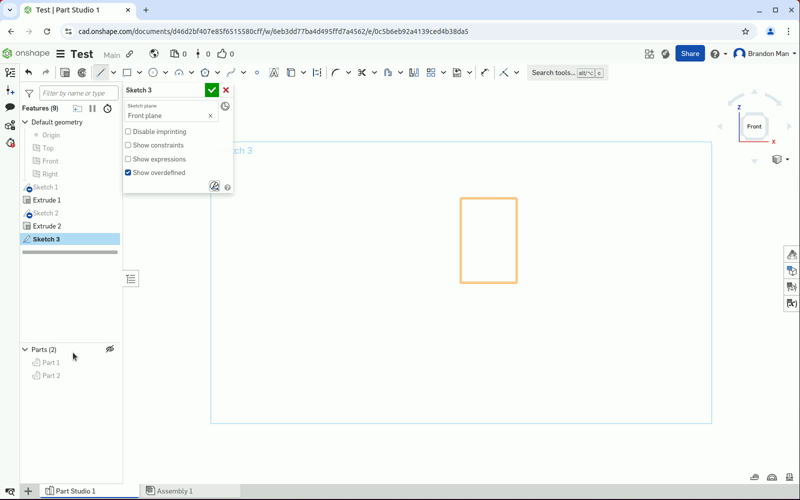
key_down(shift)
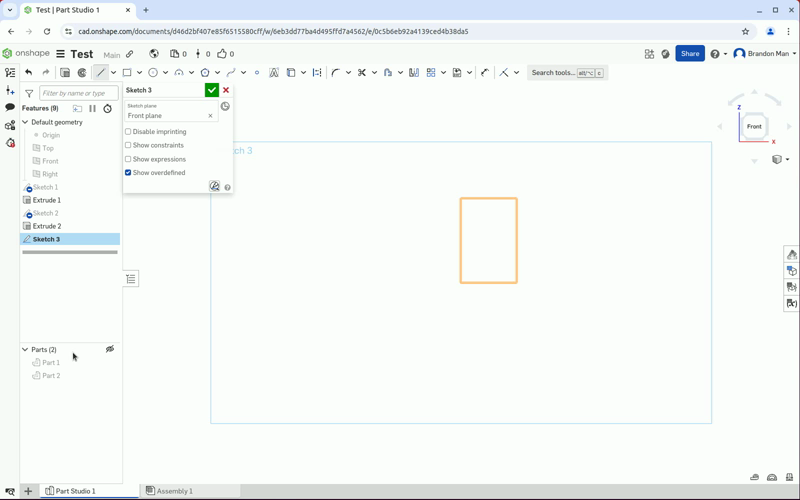
mouse_move(516, 282)
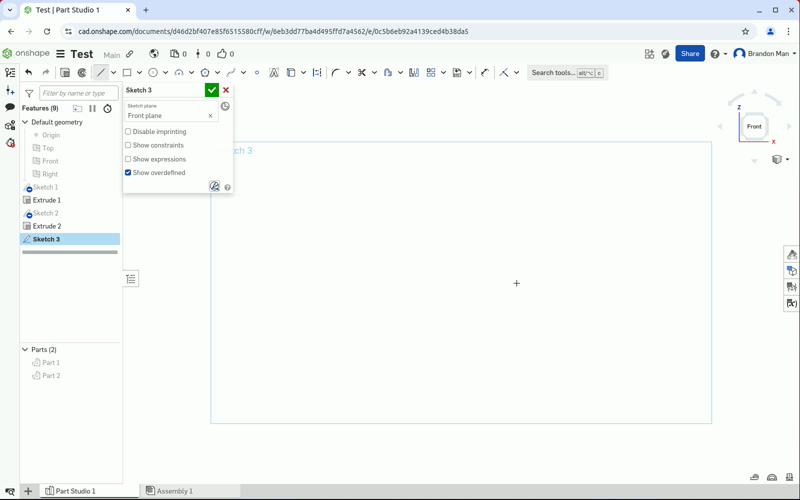
click(516, 282)
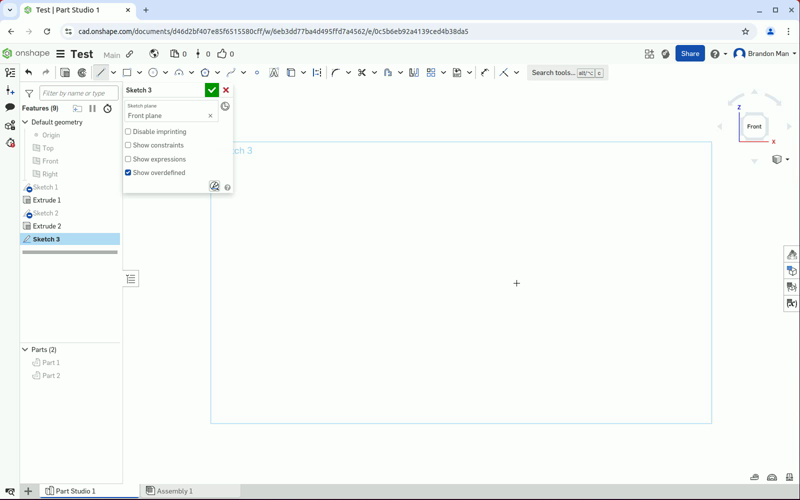
key_up(shift)
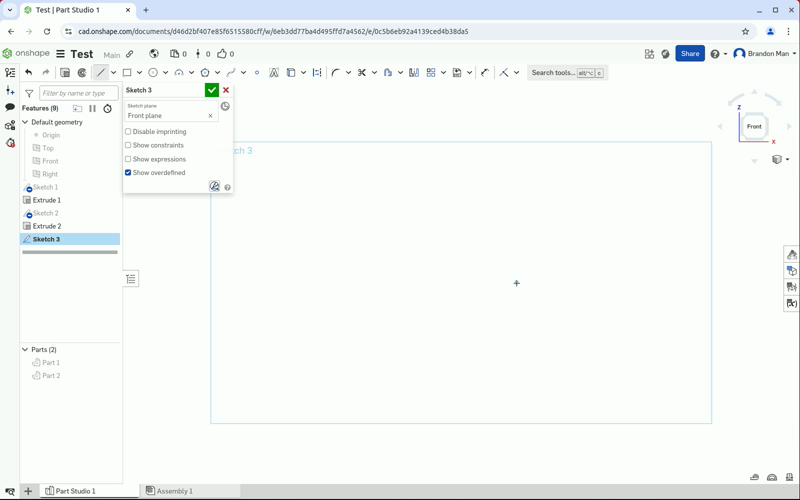
key_down(shift)
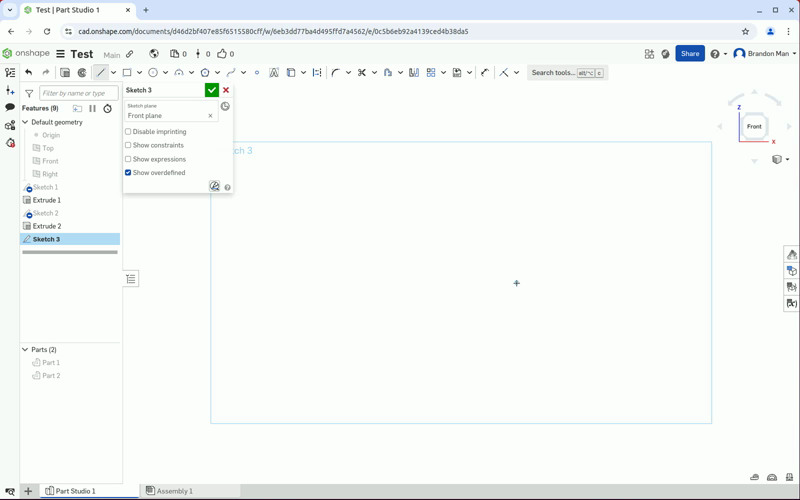
mouse_move(546, 282)
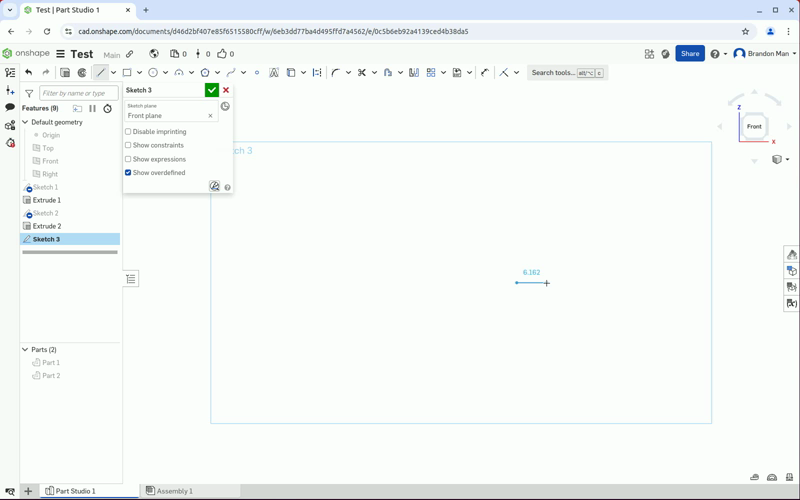
mouse_move(573, 282)
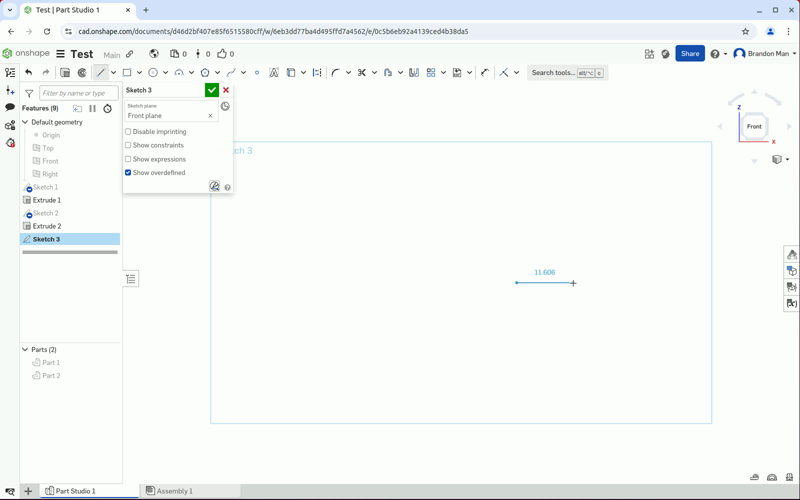
click(573, 282)
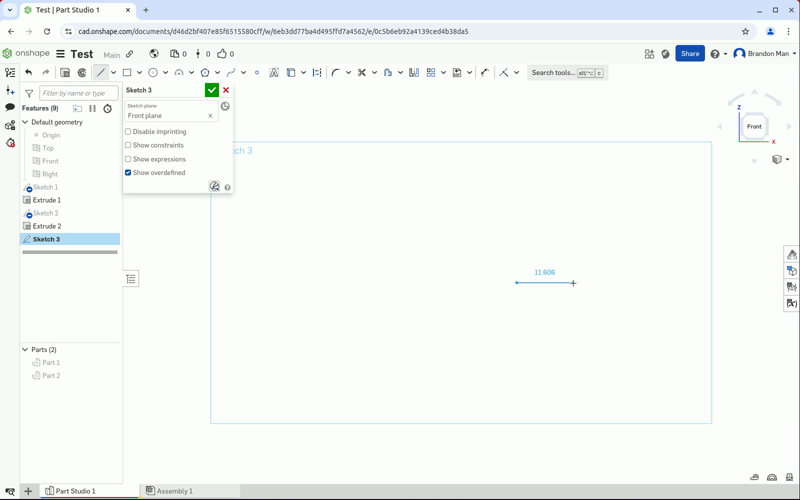
key_up(shift)
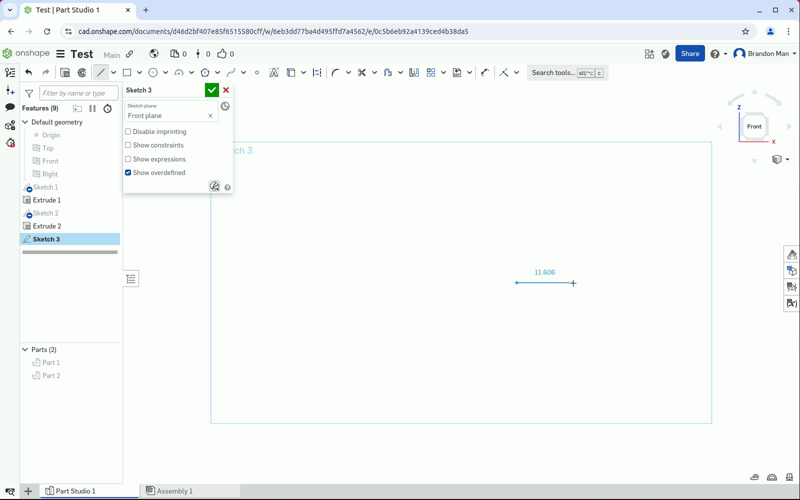
key_down(shift)
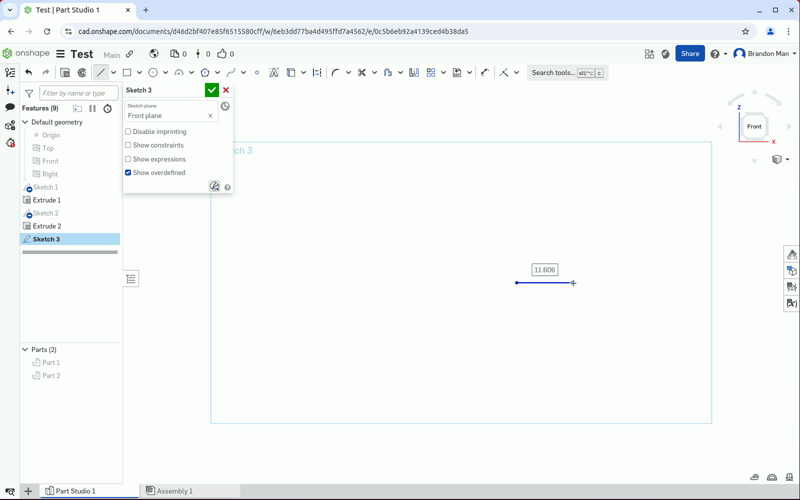
mouse_move(573, 198)
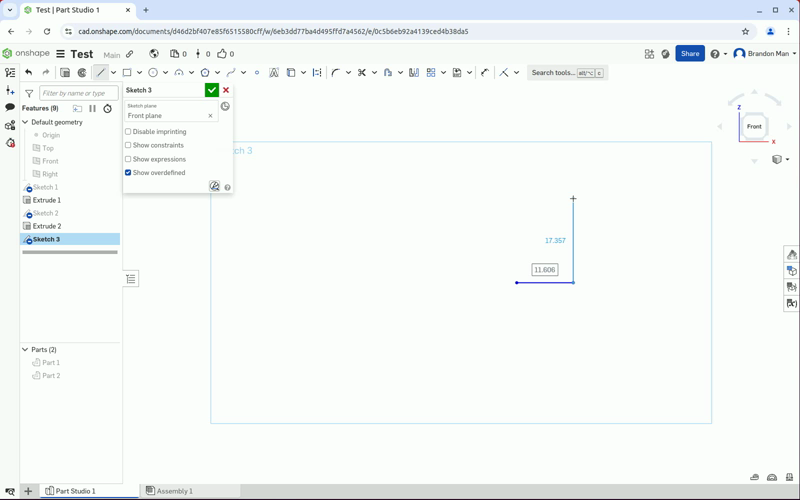
click(573, 198)
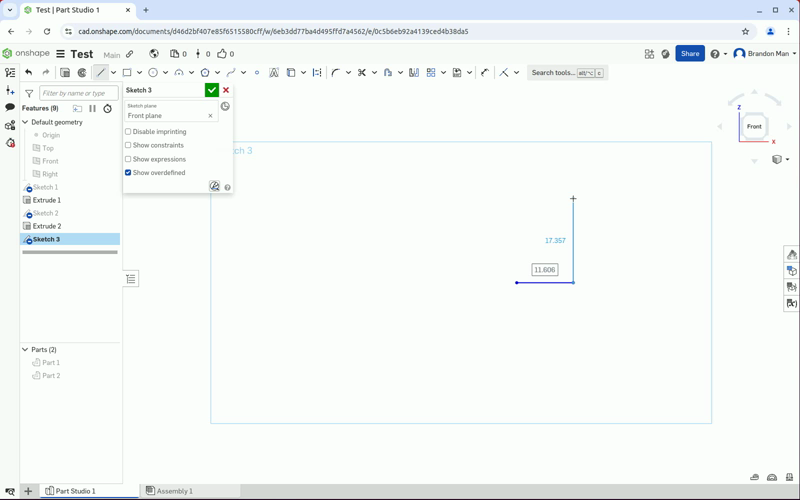
key_up(shift)
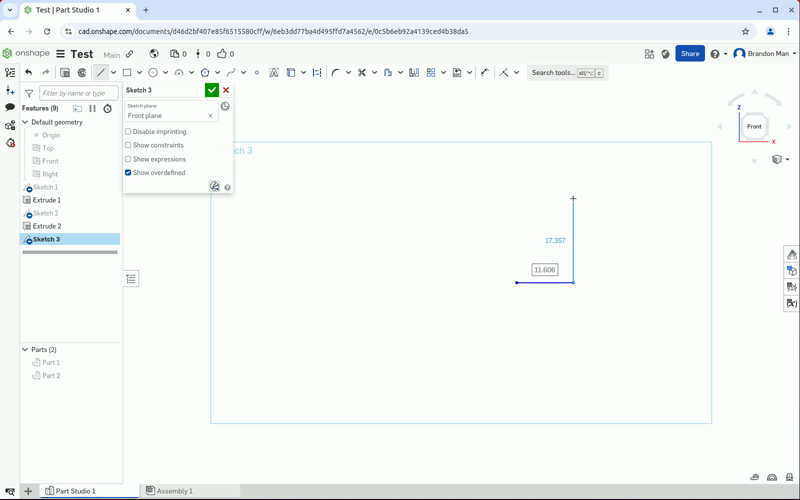
key_down(shift)
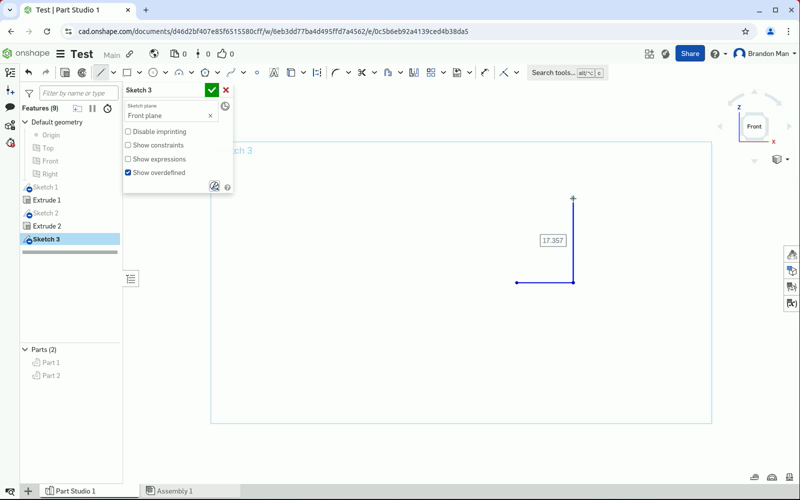
mouse_move(589, 198)
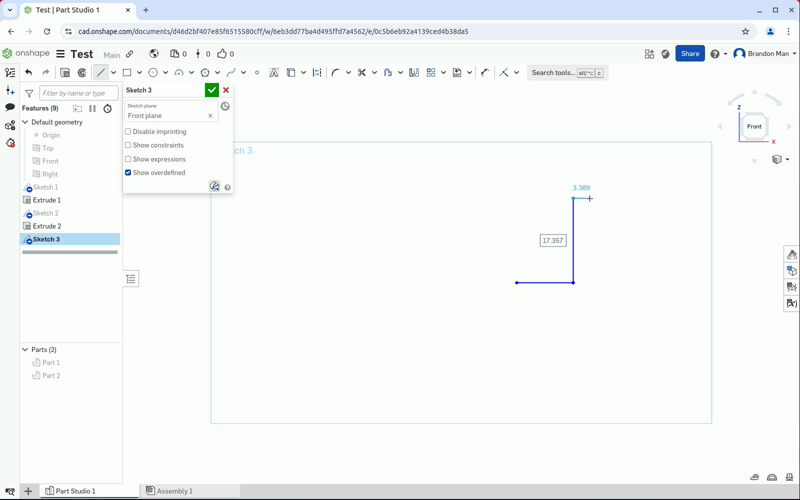
mouse_move(516, 198)
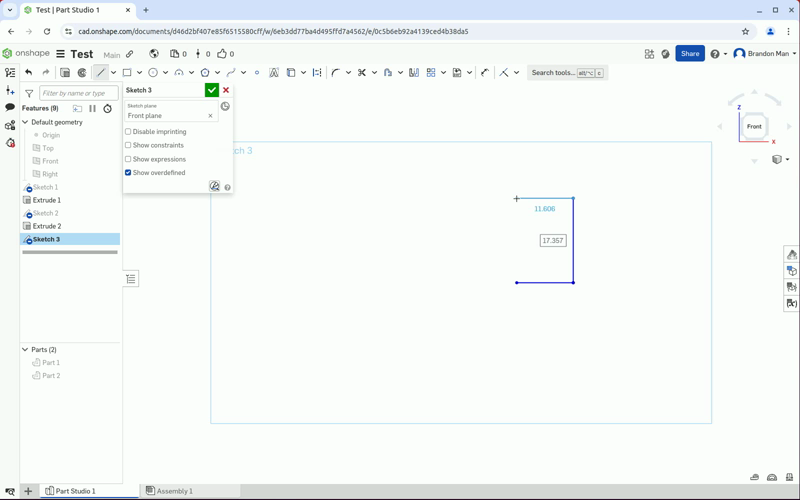
click(516, 198)
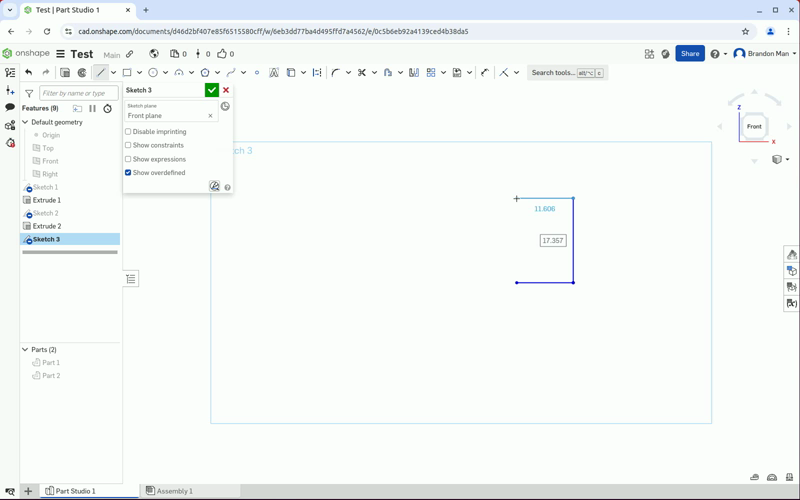
key_up(shift)
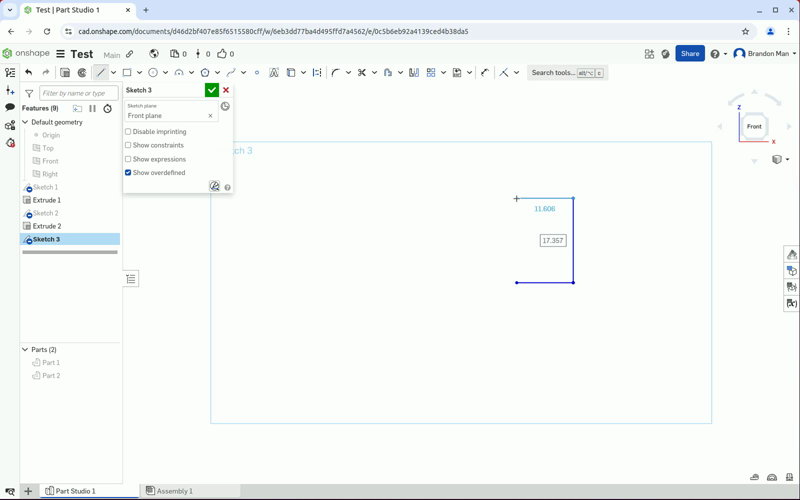
key_down(shift)
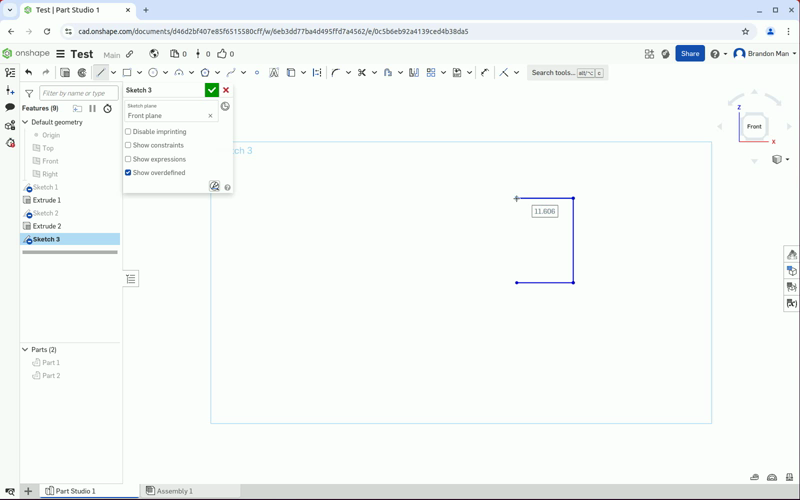
mouse_move(516, 282)
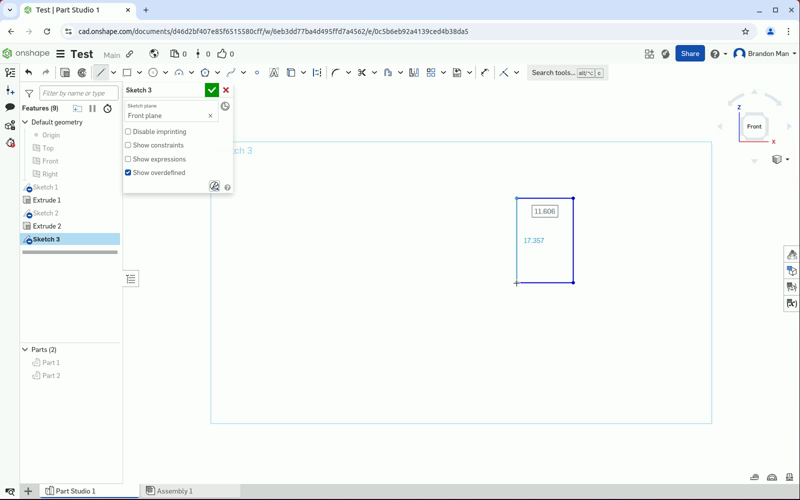
key_up(shift)
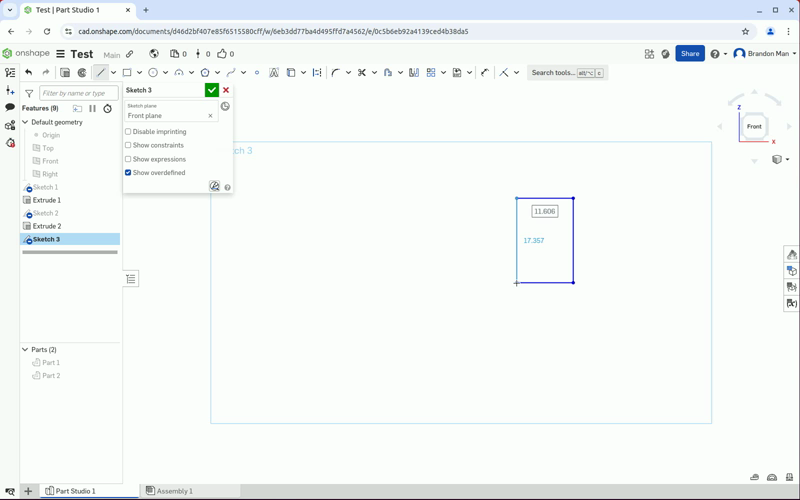
click(516, 282)
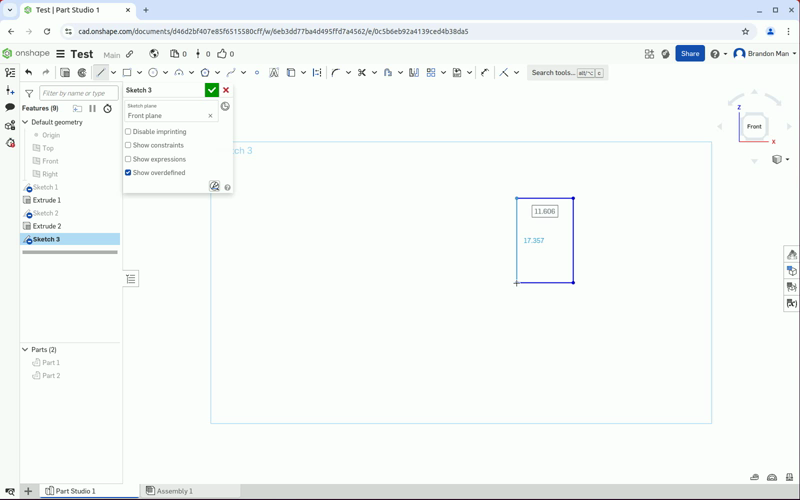
key(esc)
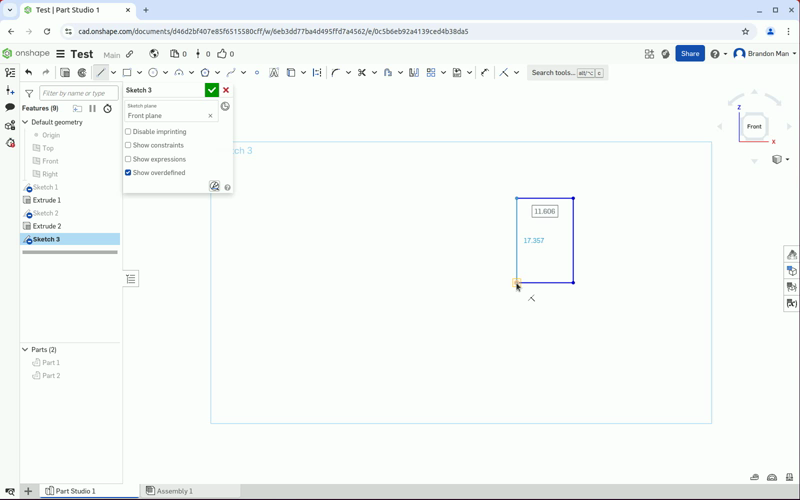
key(c)
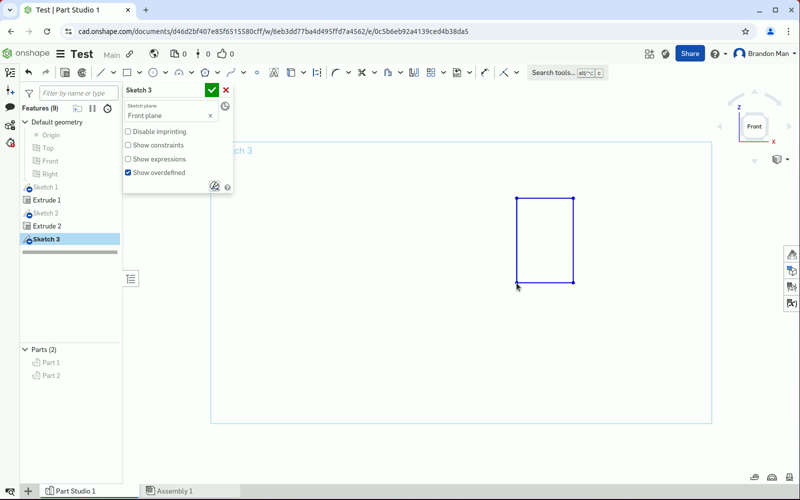
key_down(shift)
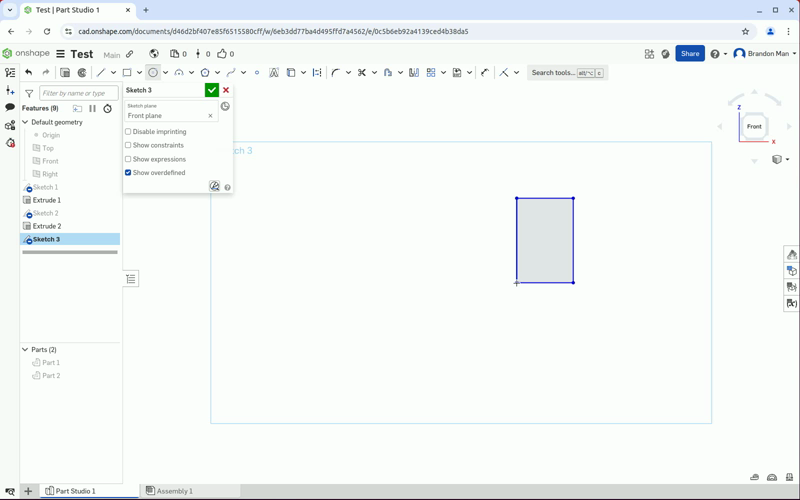
mouse_move(545, 240)
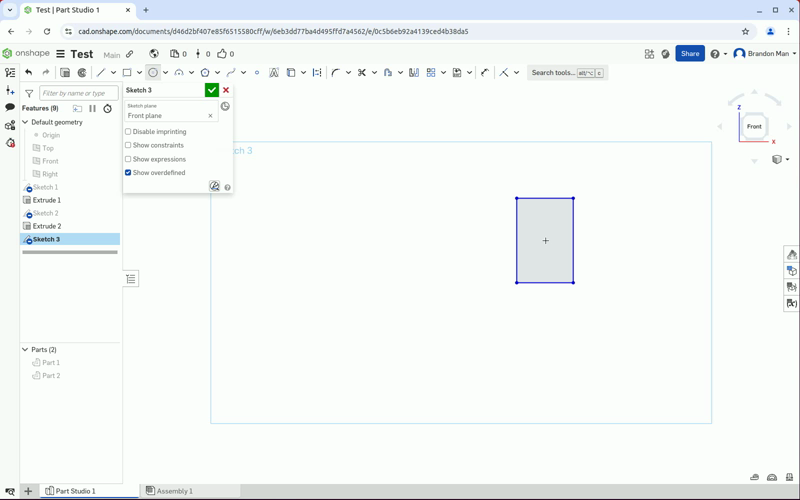
click(545, 240)
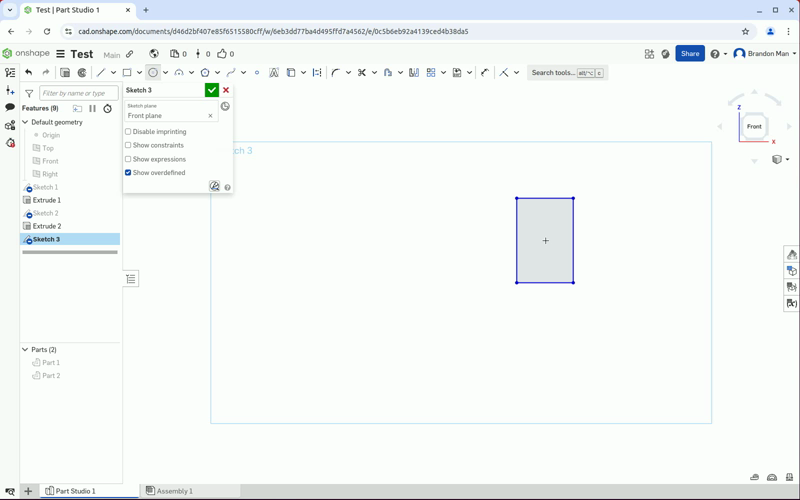
key_up(shift)
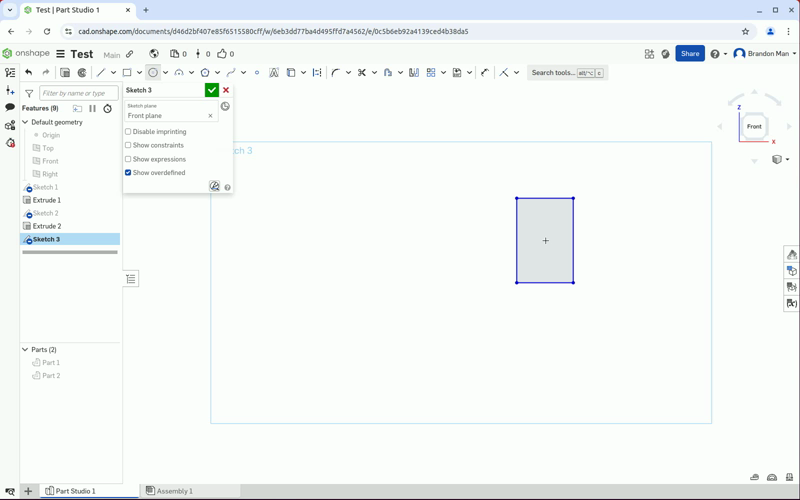
mouse_move(560, 240)
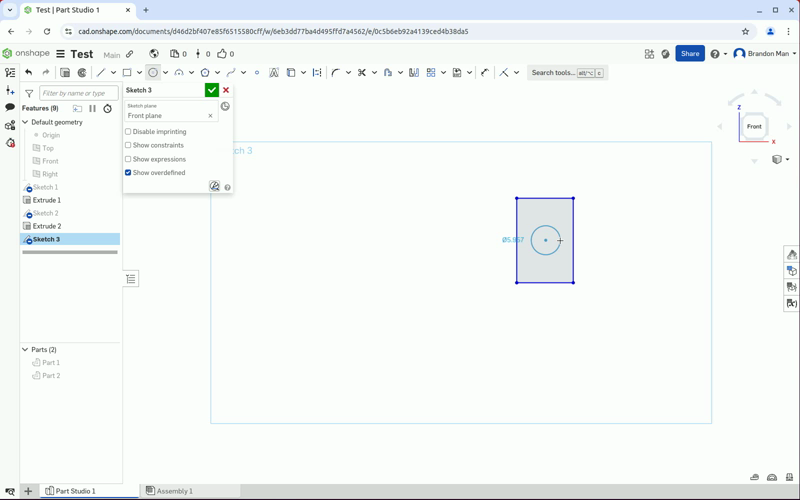
click(560, 240)
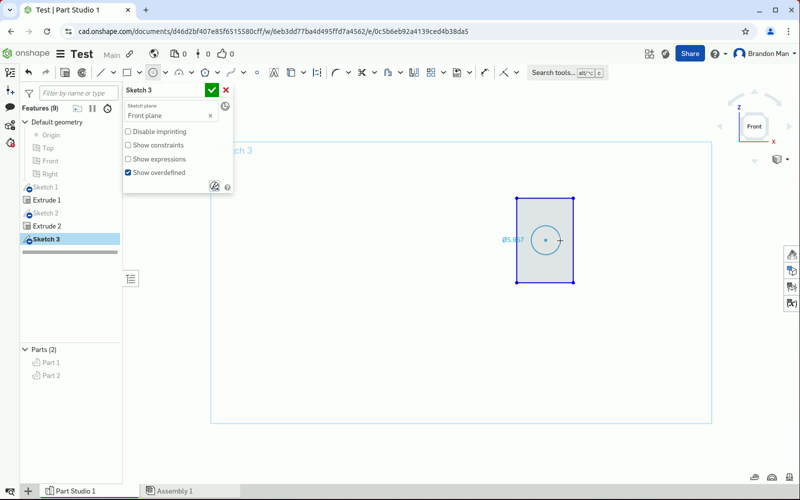
key(esc)
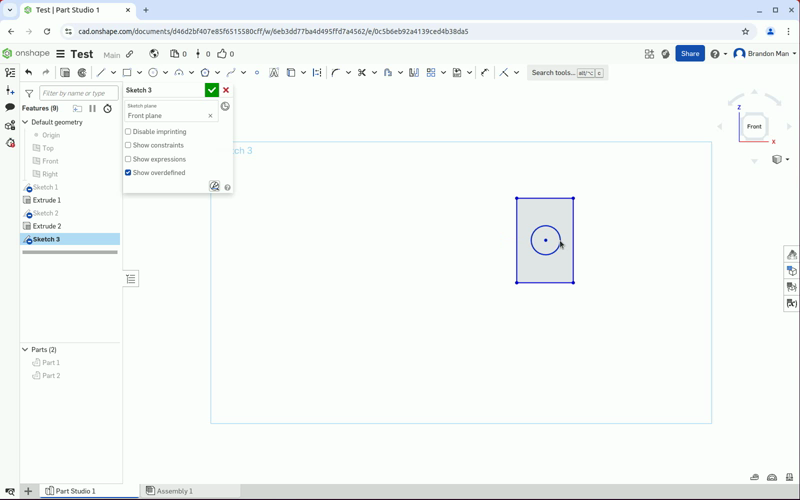
mouse_move(520, 238)
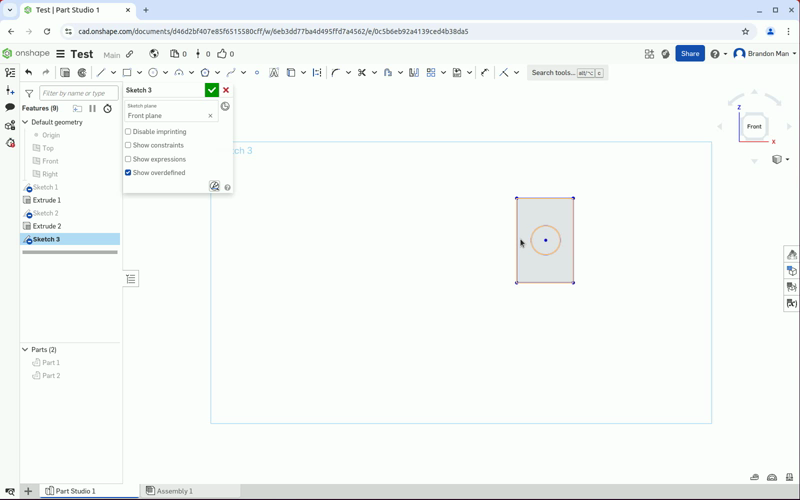
click(520, 238)
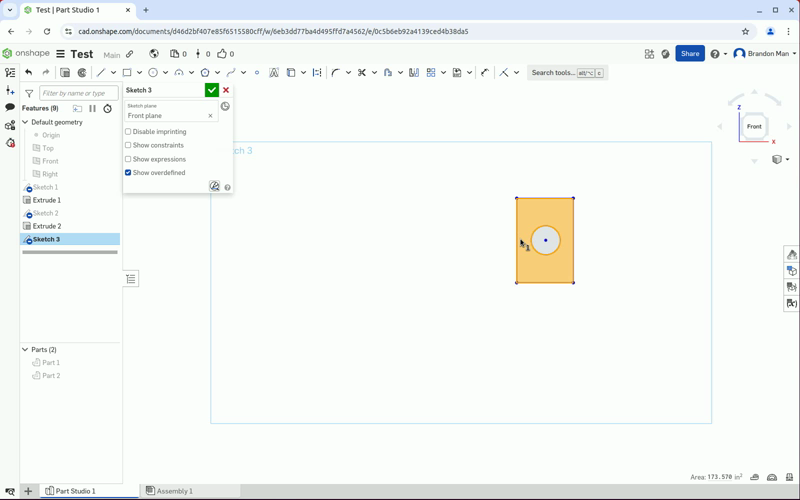
mouse_move(73, 352)
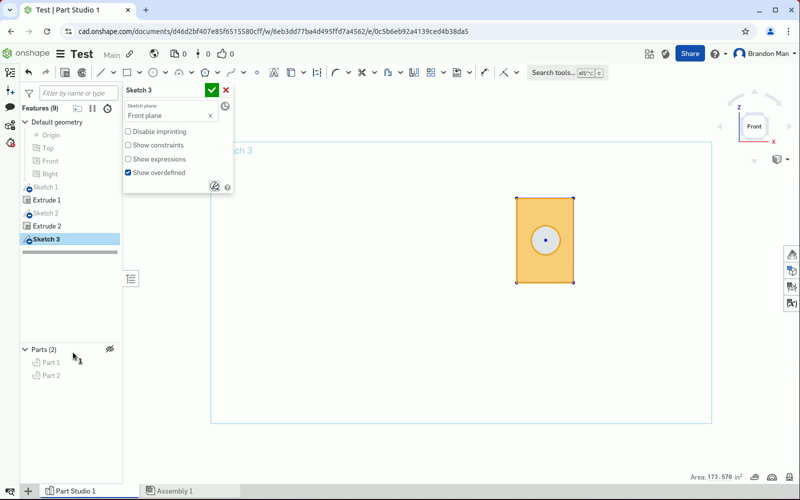
key(shift+y)
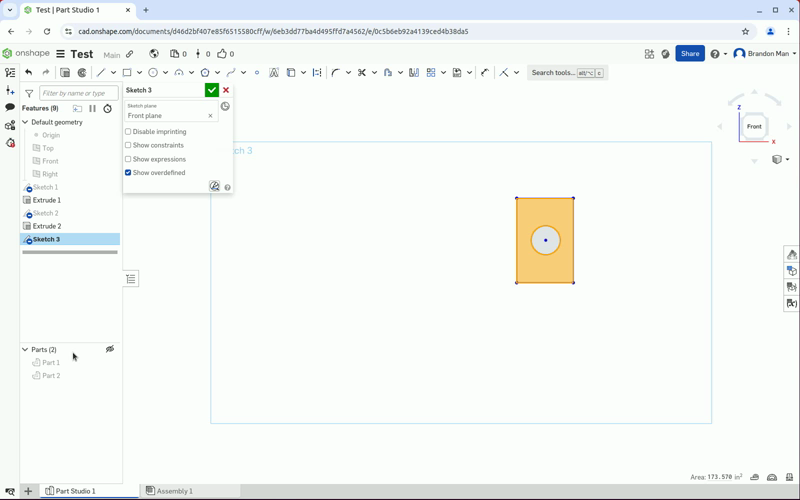
key(shift+e)
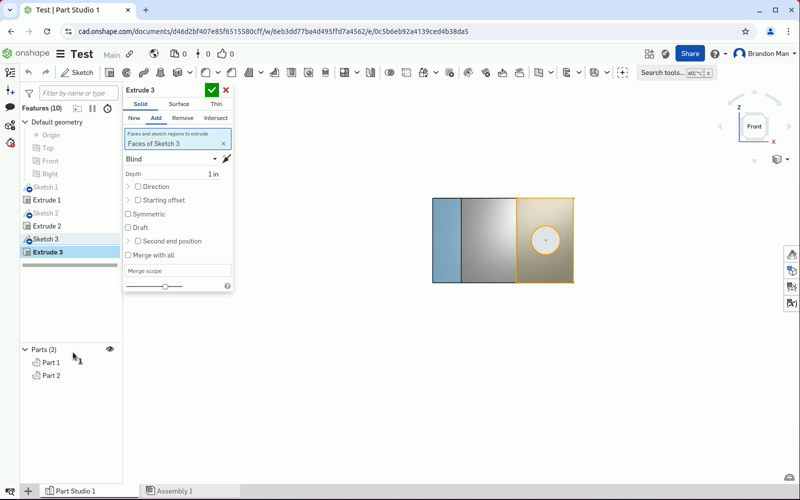
mouse_move(143, 106)
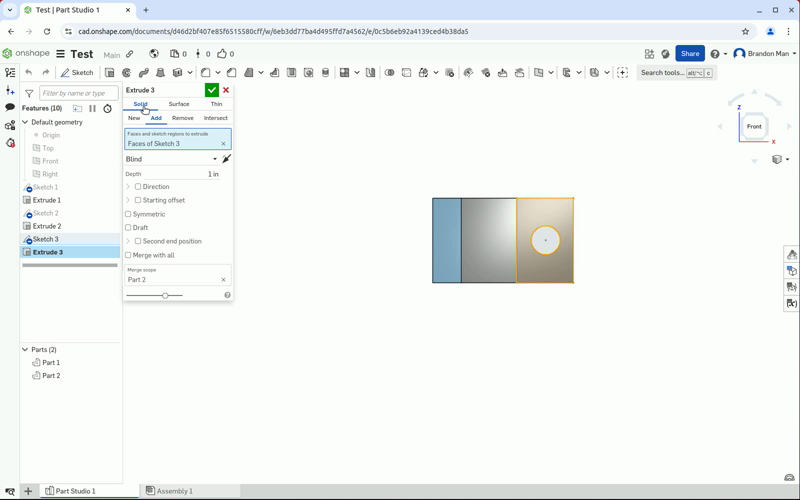
click(143, 106)
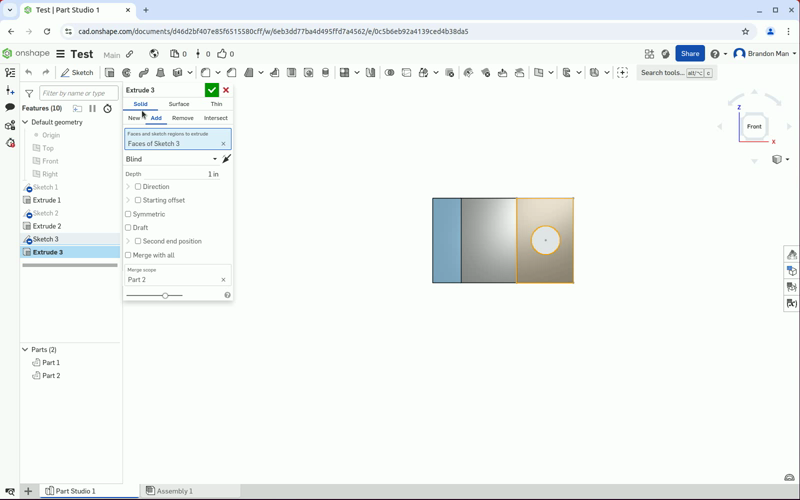
mouse_move(137, 120)
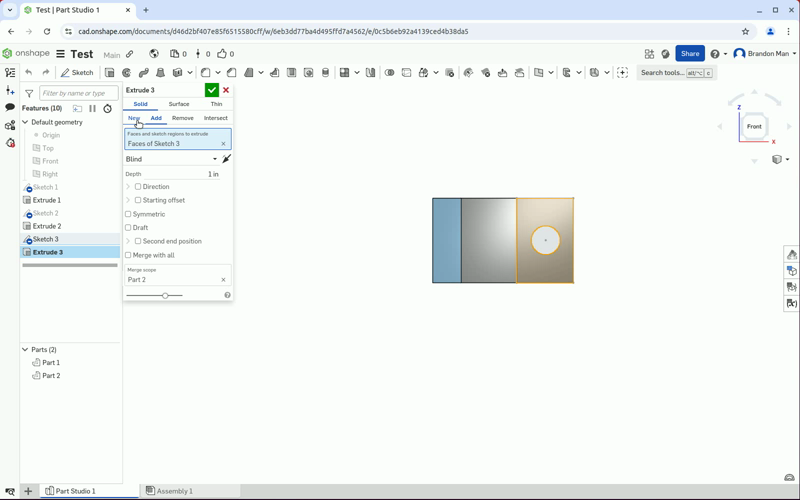
click(137, 120)
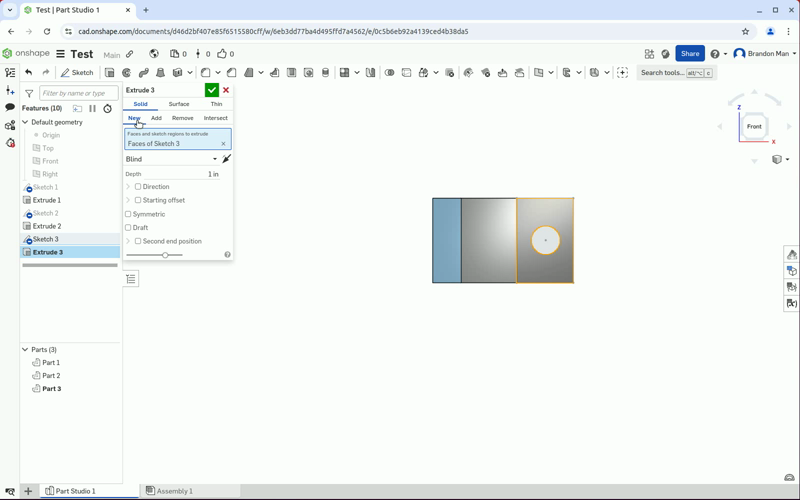
key(tab, 4)
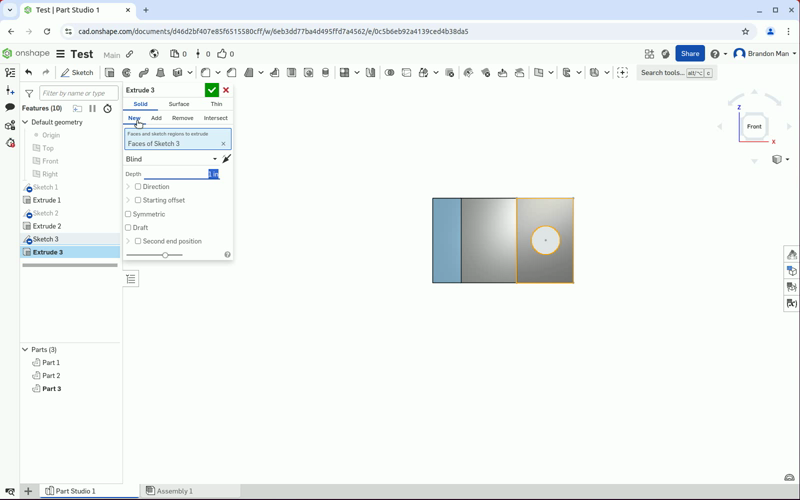
text(5.777)
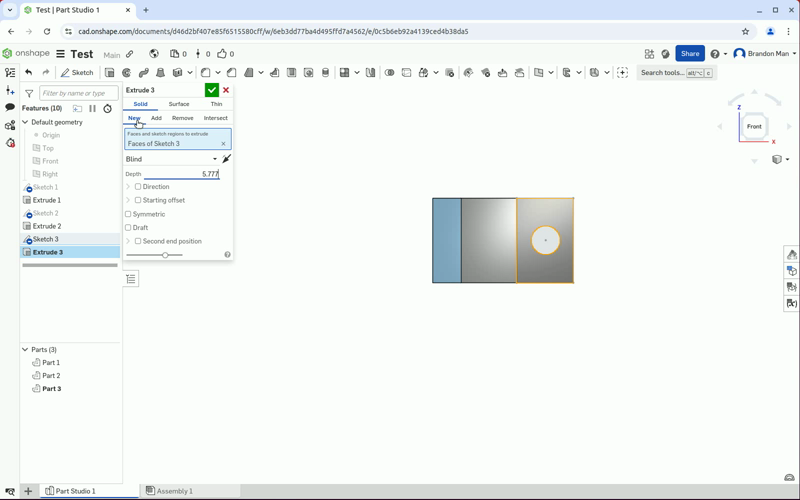
key(enter)
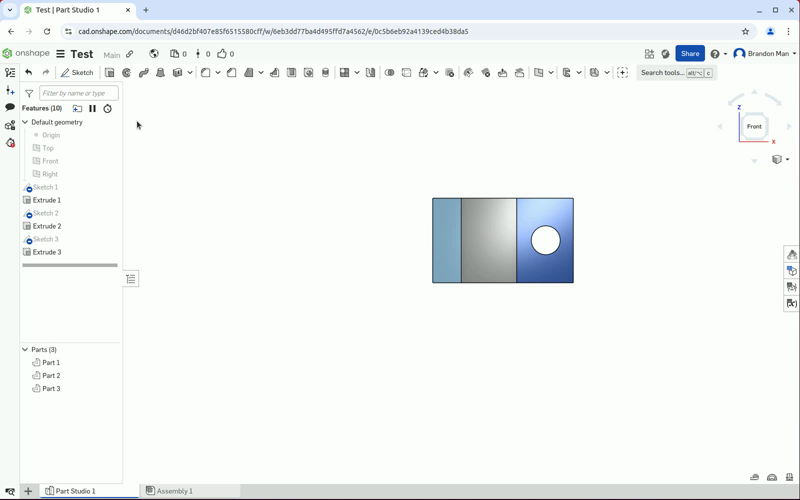
key(shift+h)
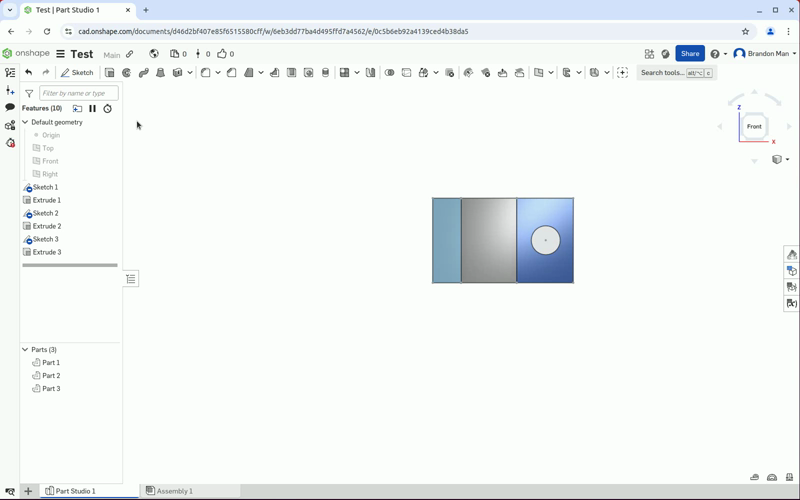
key(shift+h)
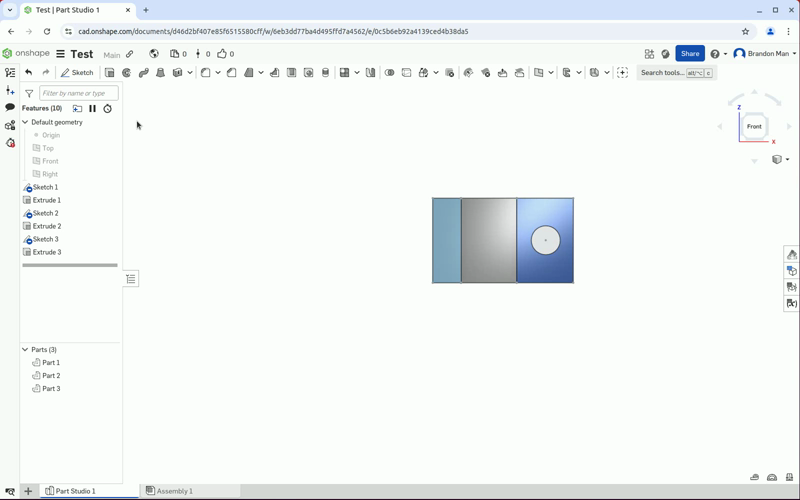
key(shift+7)
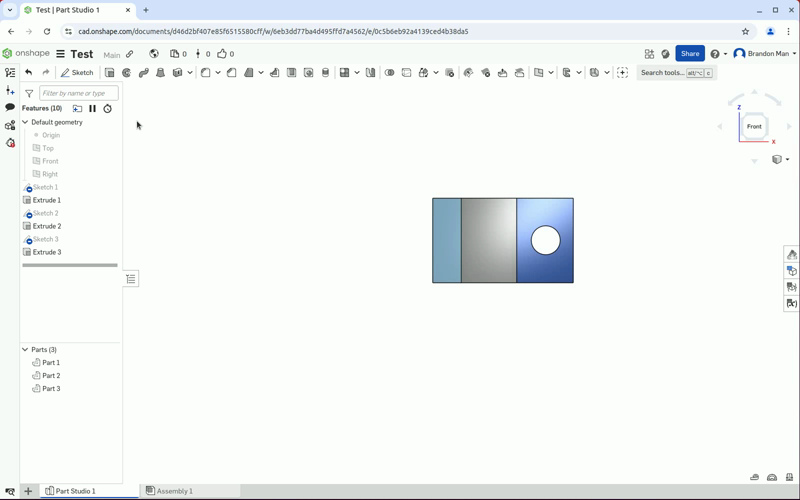
key(left, 2)
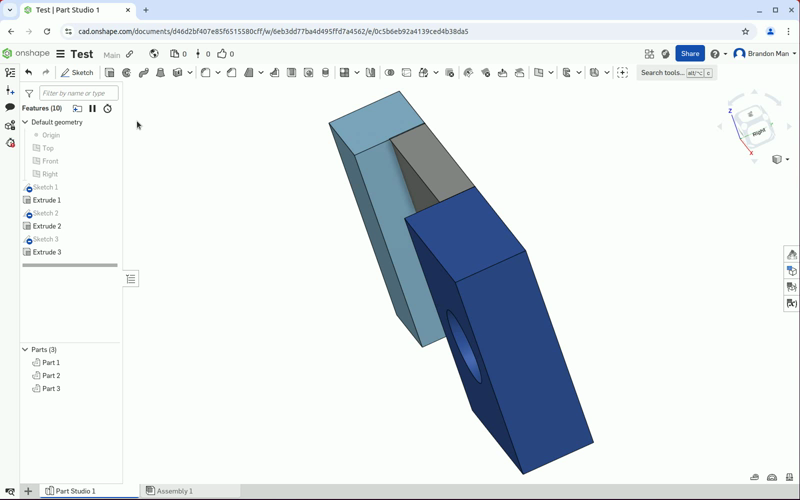
key(down, 2)
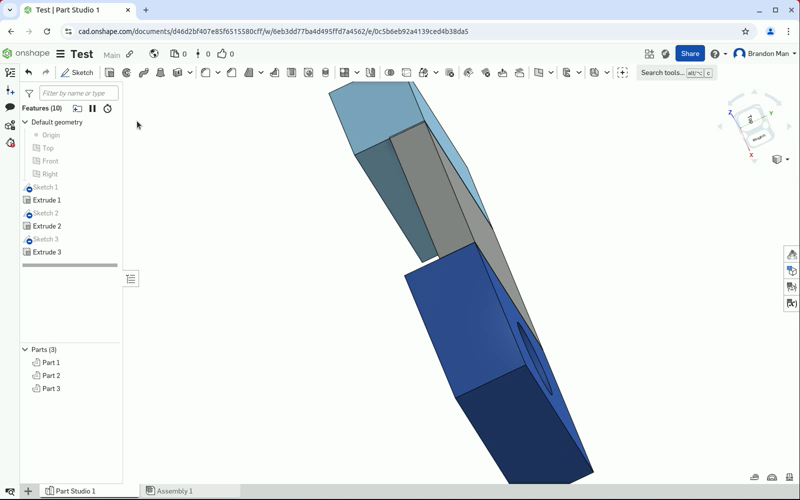
key(up, 2)
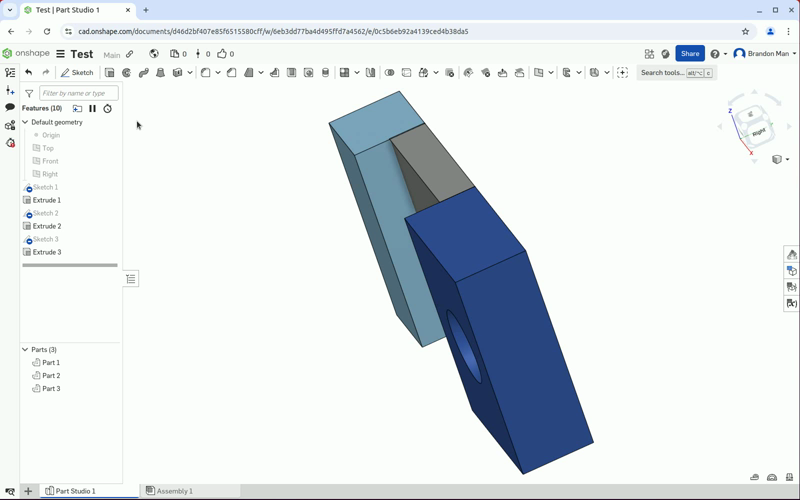
key(right, 2)
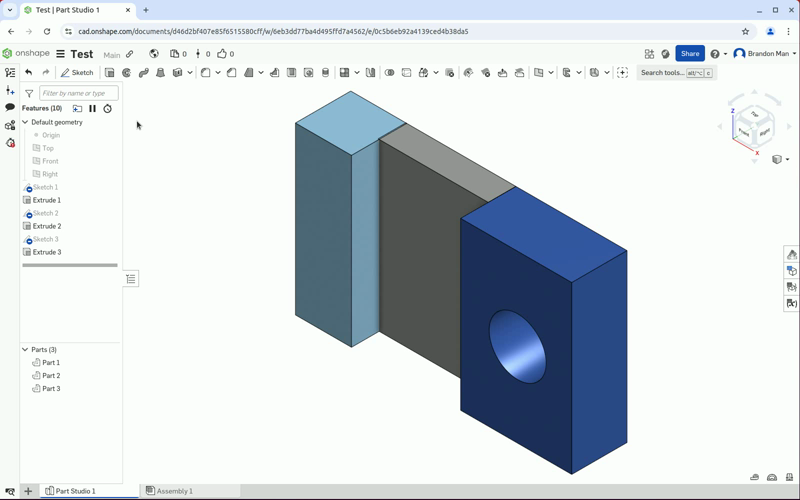
mouse_move(73, 189)
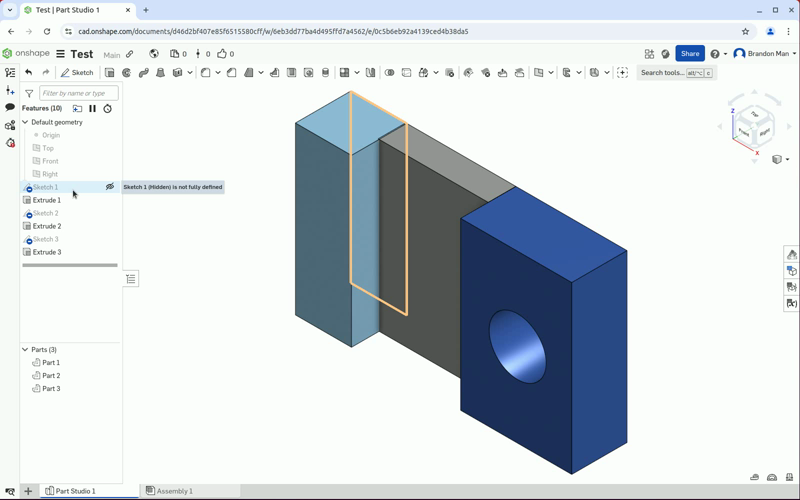
click(73, 189)